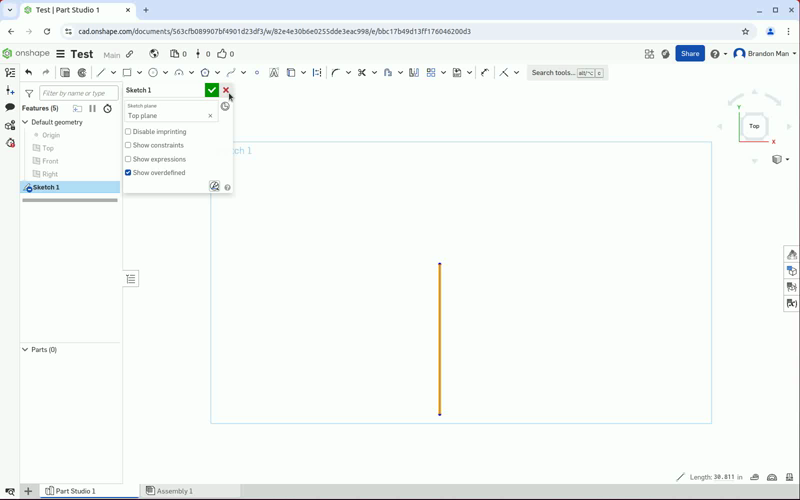
key(shift+h)
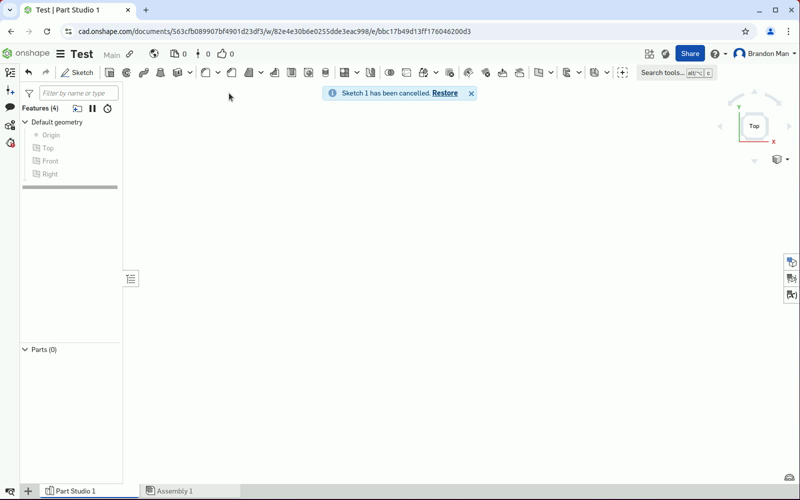
mouse_move(73, 352)
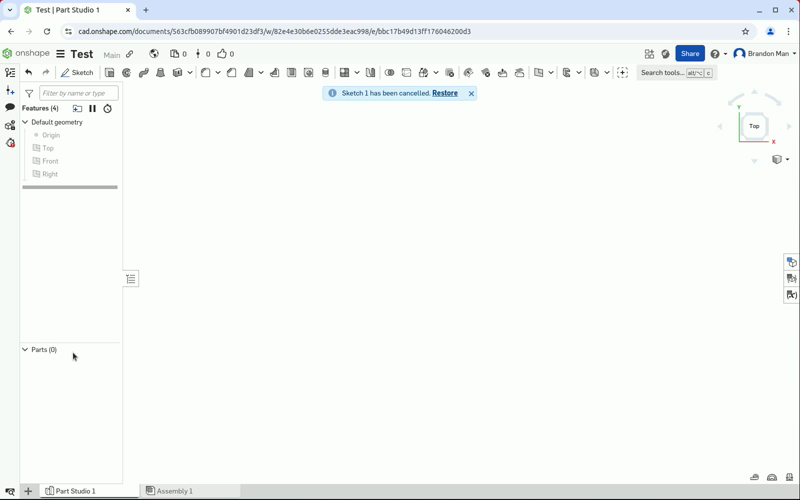
key(y)
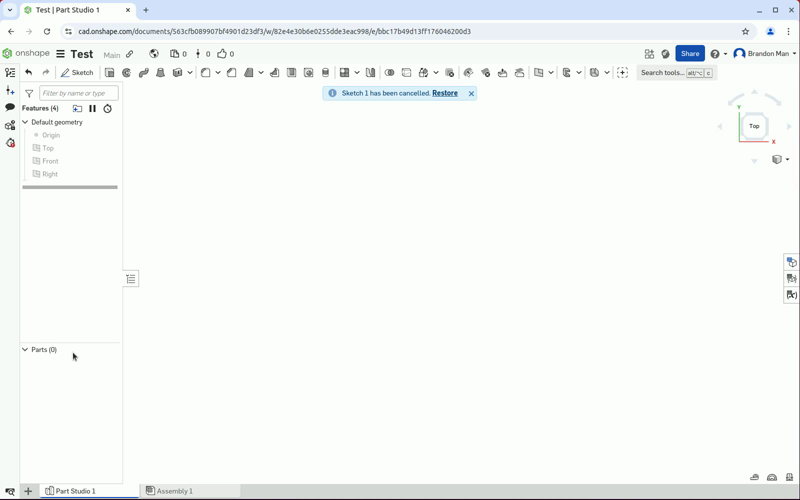
key(shift+p)
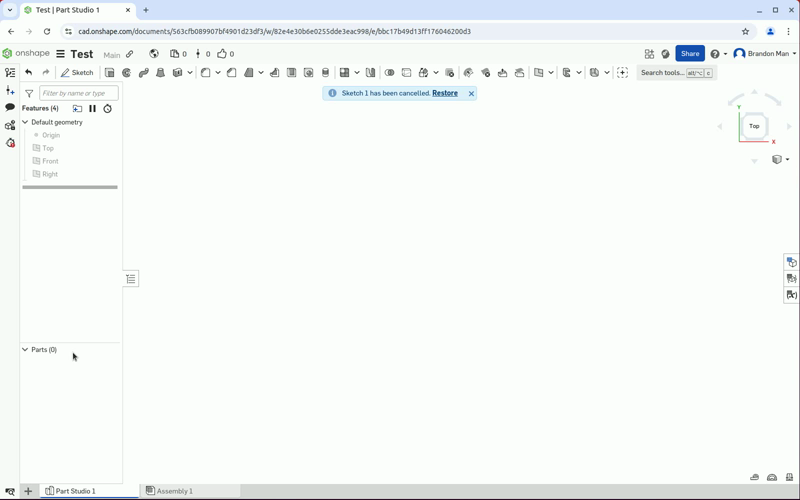
key(space)
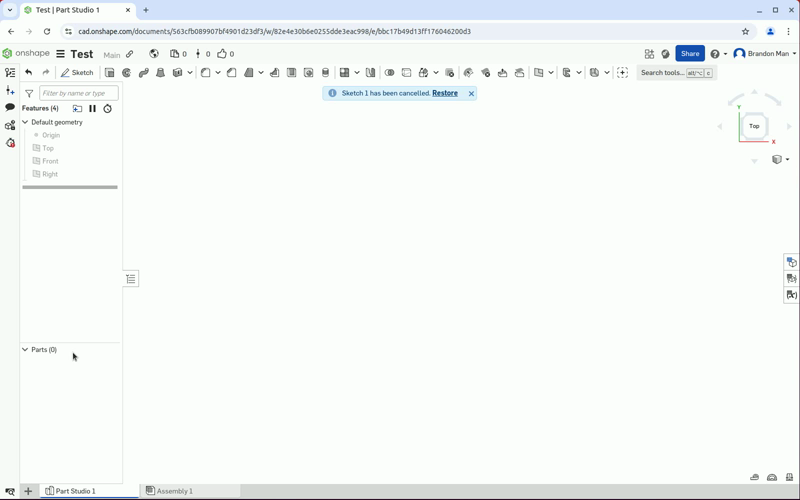
key_down(shift)
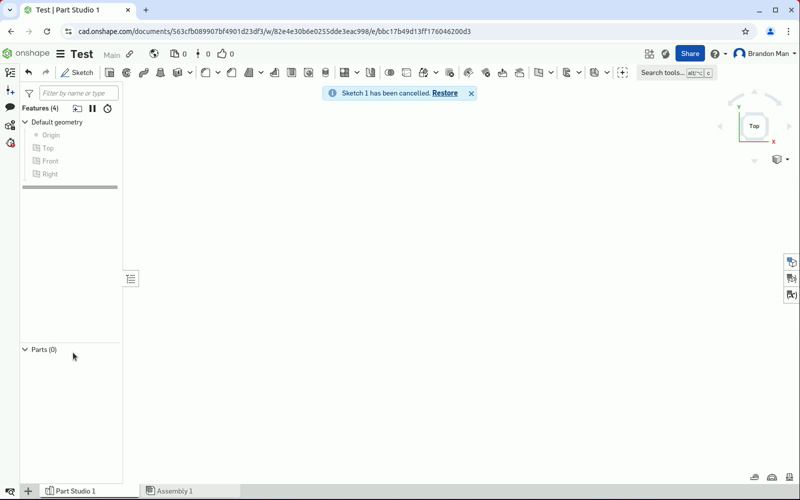
key(up)
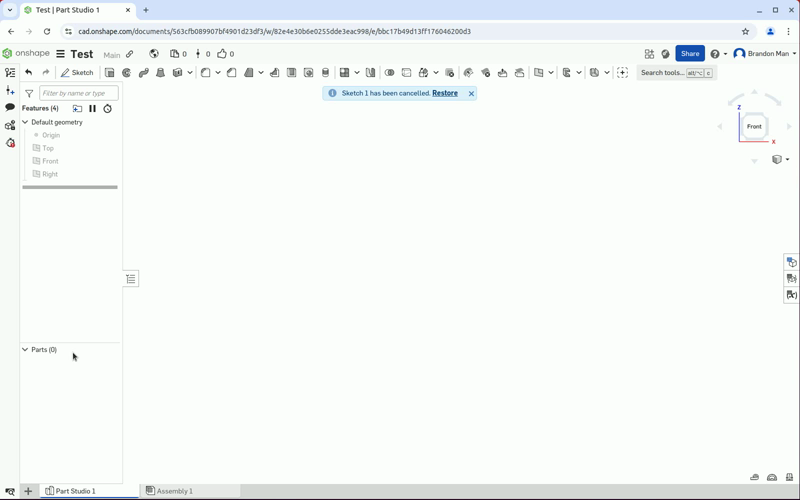
key_up(shift)
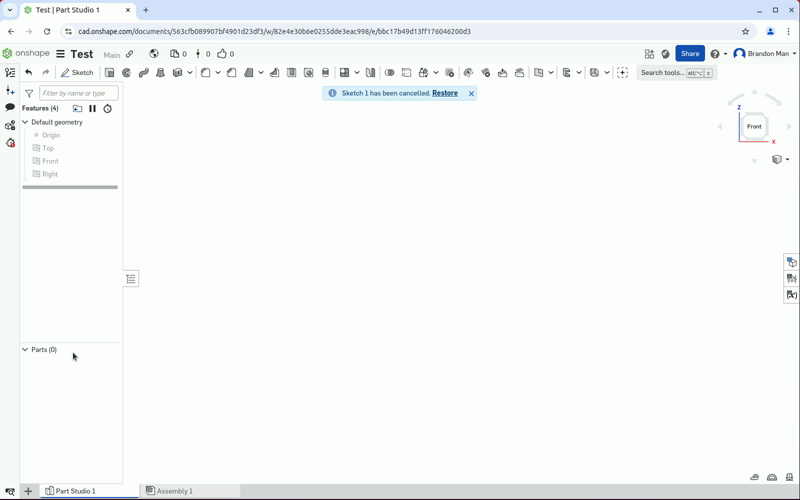
mouse_move(73, 352)
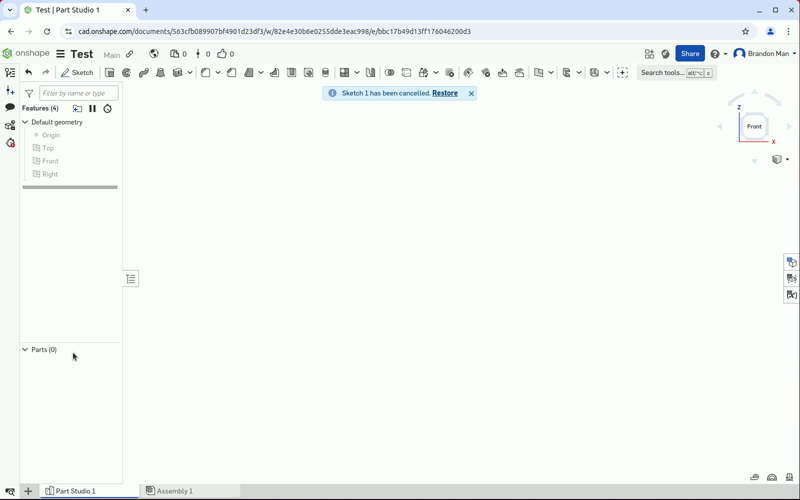
key(shift+y)
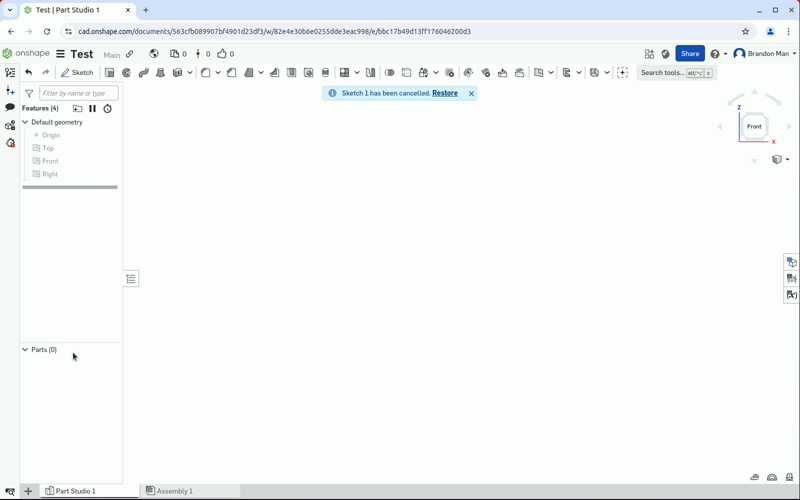
key(shift+s)
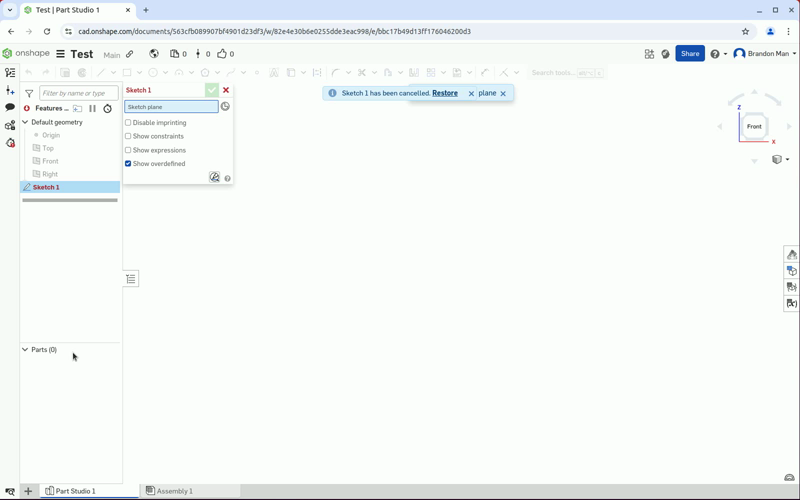
mouse_move(73, 163)
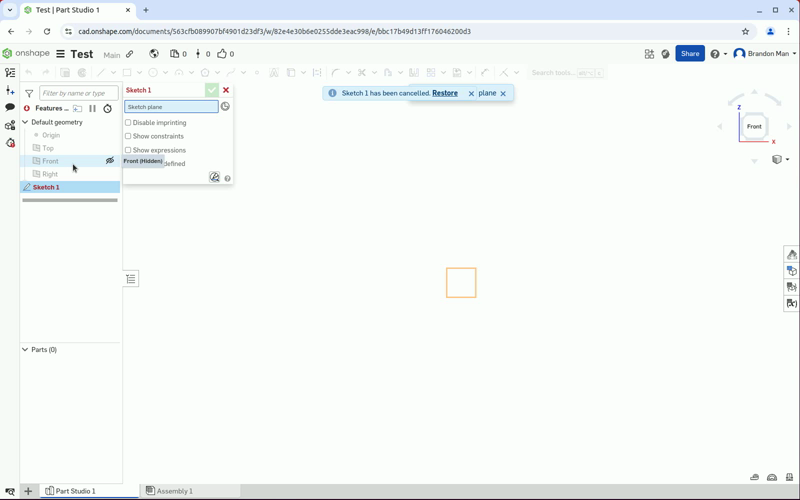
click(73, 163)
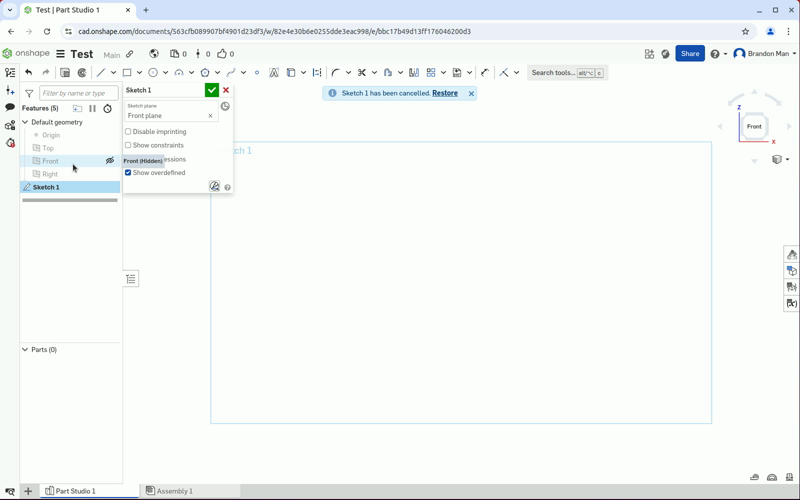
mouse_move(73, 352)
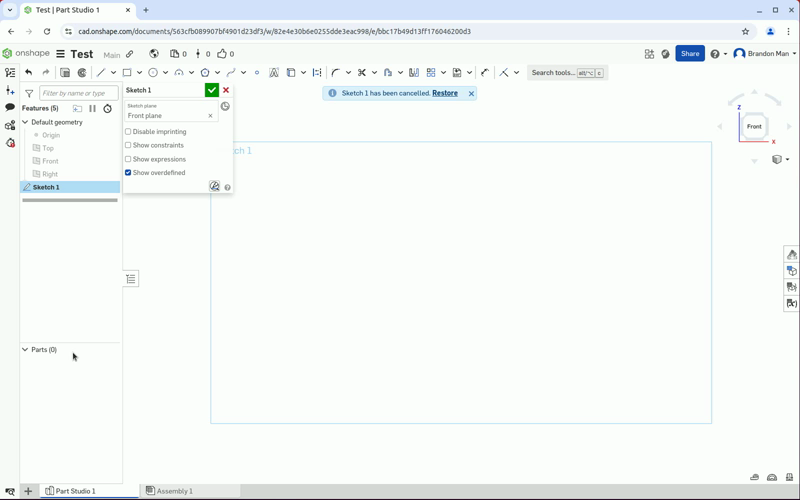
key(y)
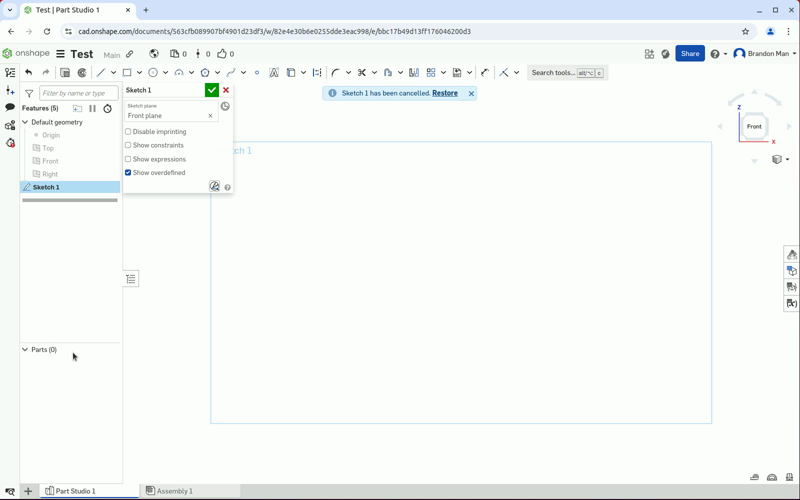
key(l)
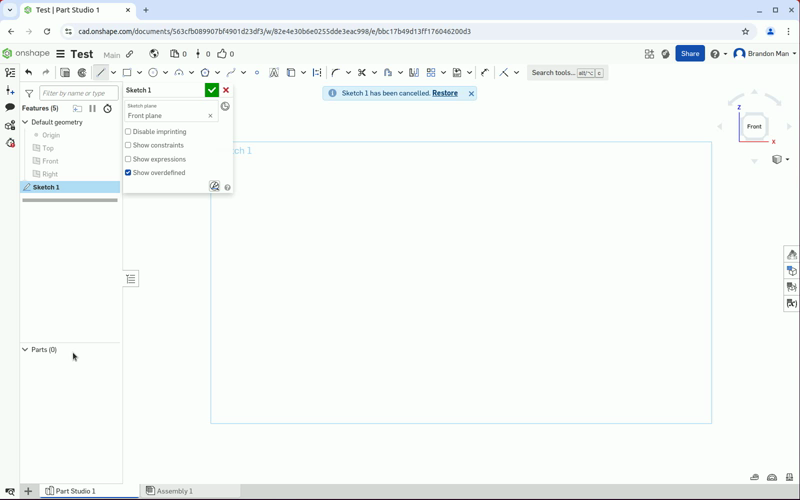
key_down(shift)
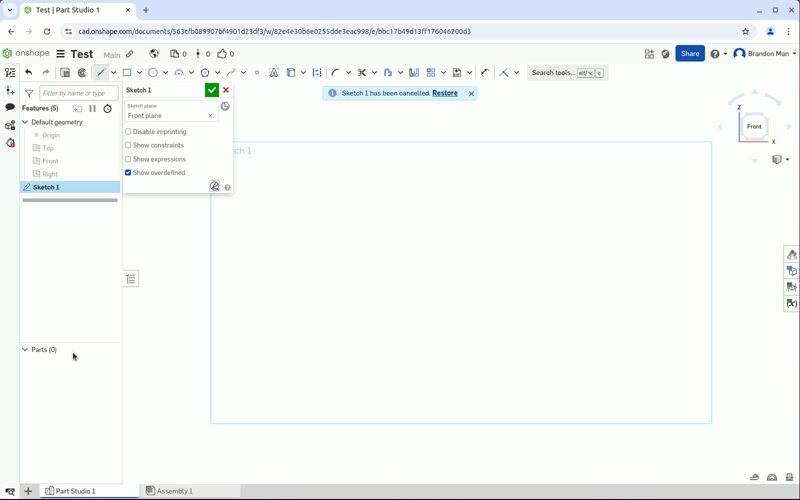
mouse_move(409, 395)
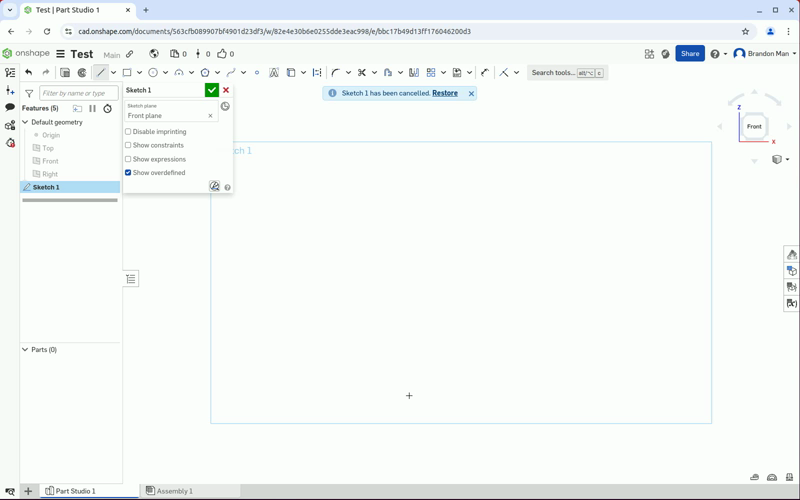
click(409, 395)
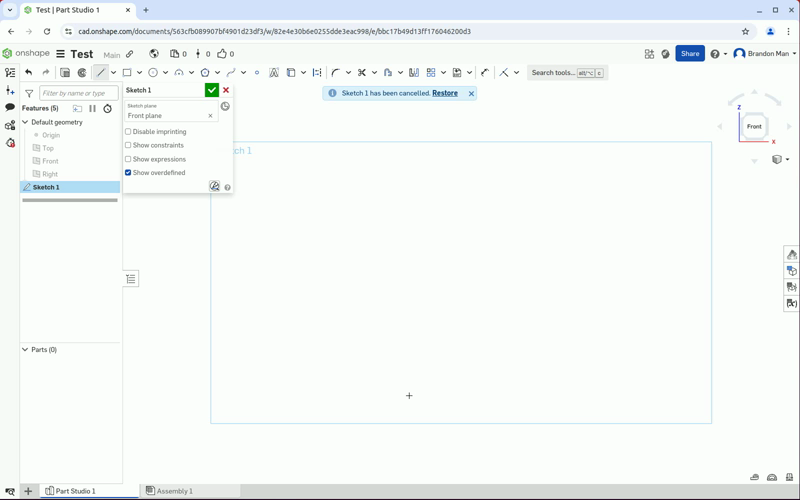
key_up(shift)
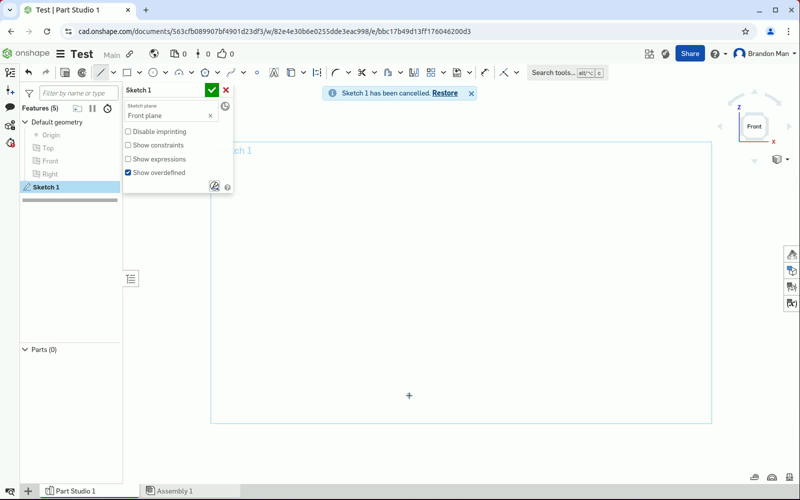
key_down(shift)
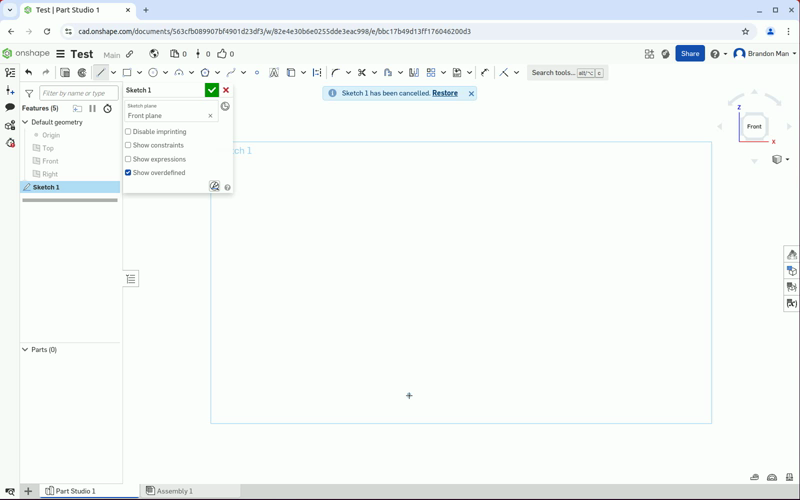
mouse_move(513, 395)
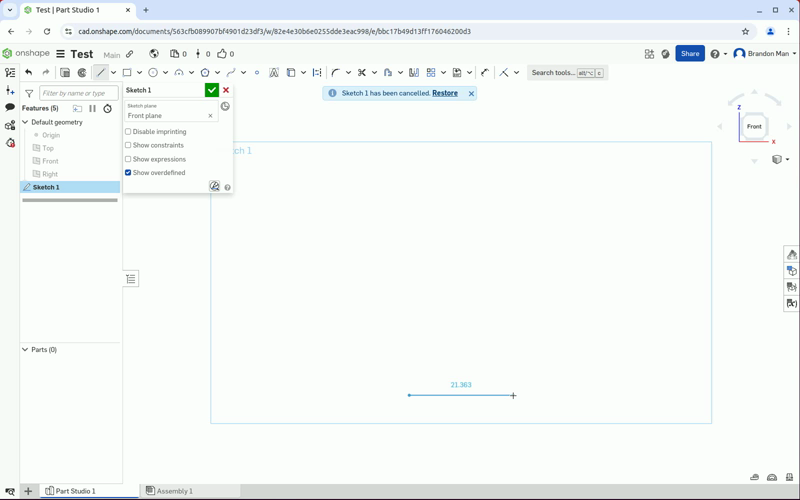
click(513, 395)
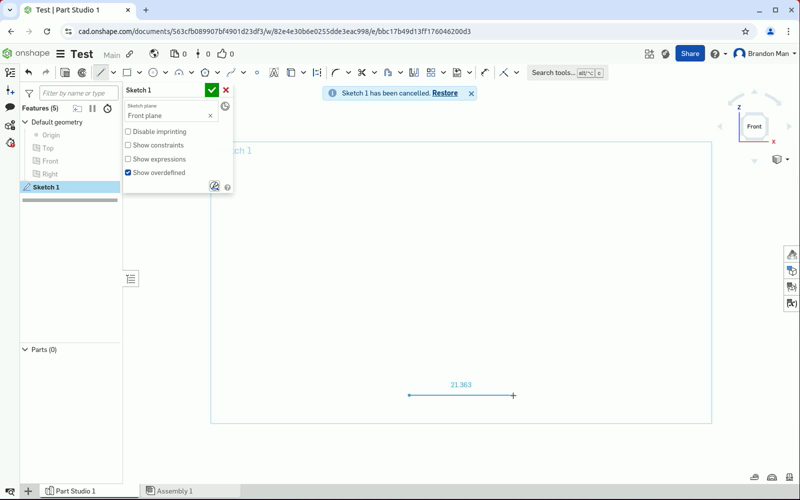
key_up(shift)
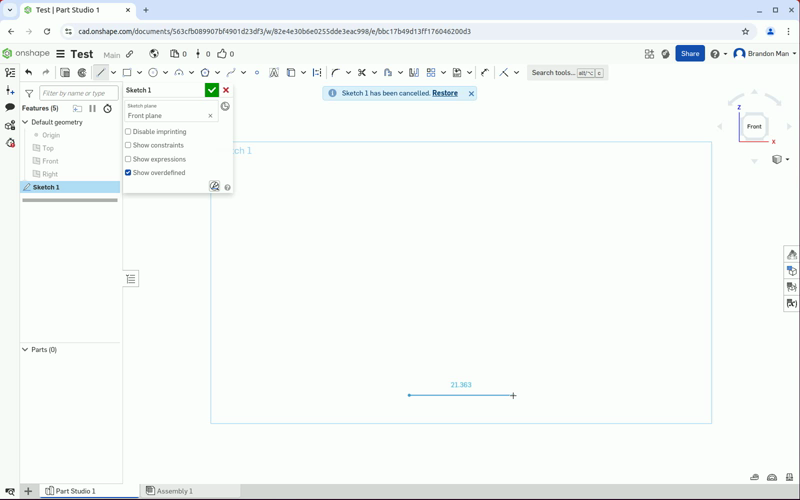
key_down(shift)
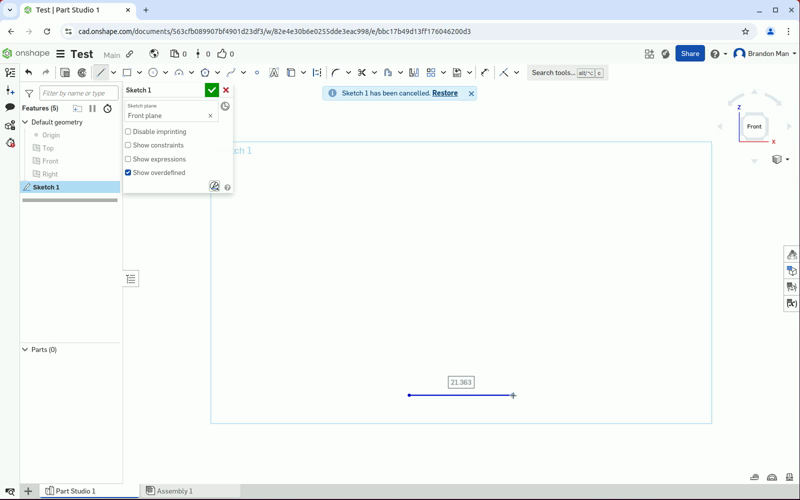
mouse_move(513, 171)
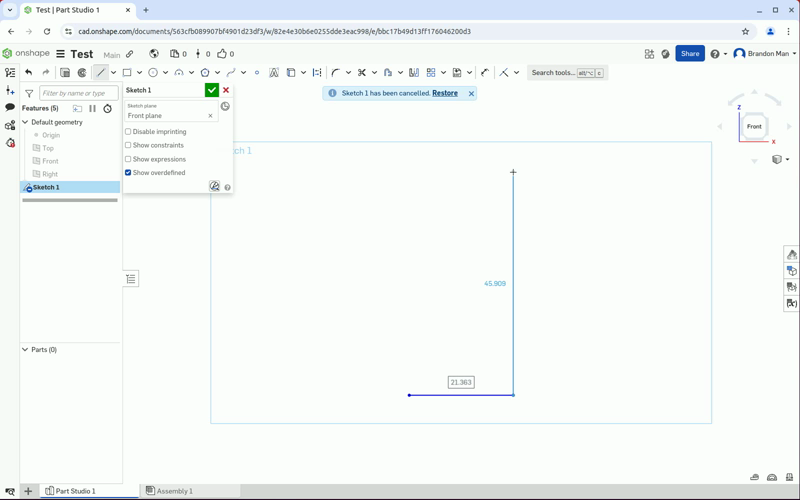
click(513, 171)
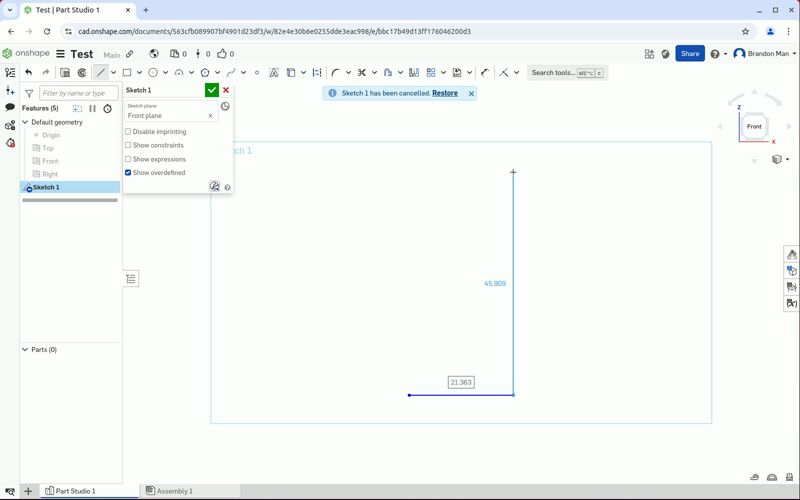
key_up(shift)
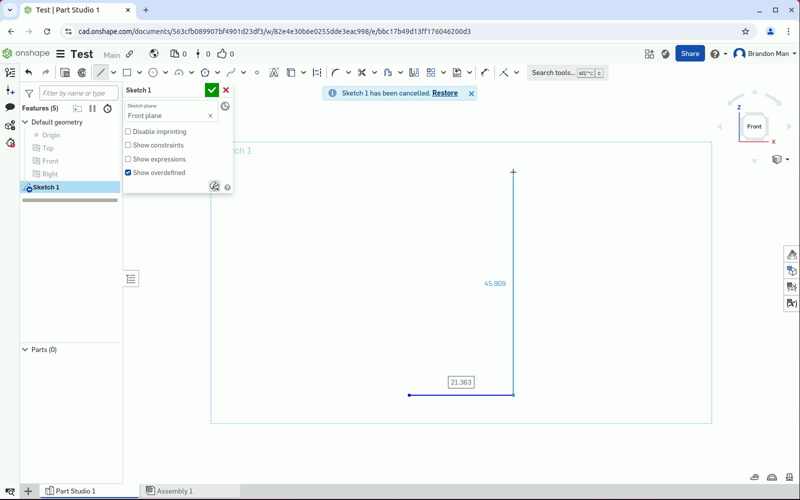
key_down(shift)
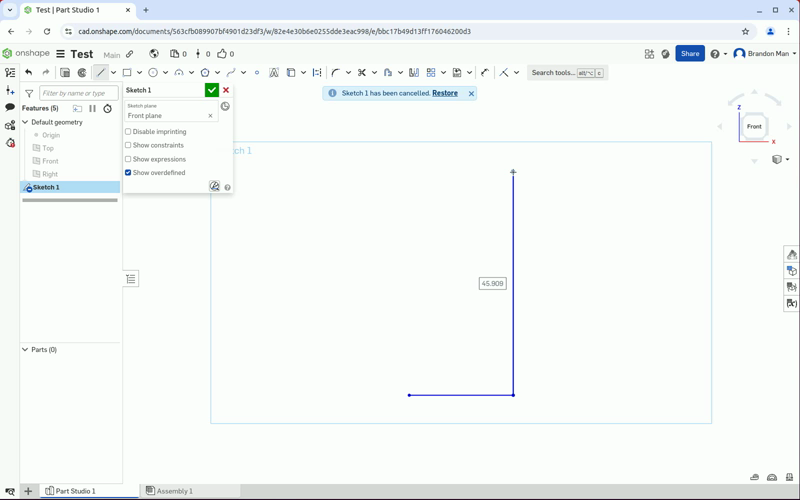
mouse_move(409, 171)
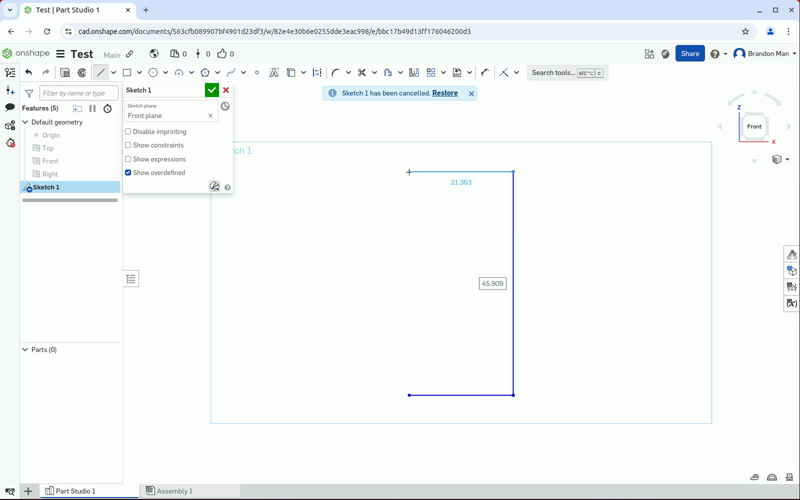
click(409, 171)
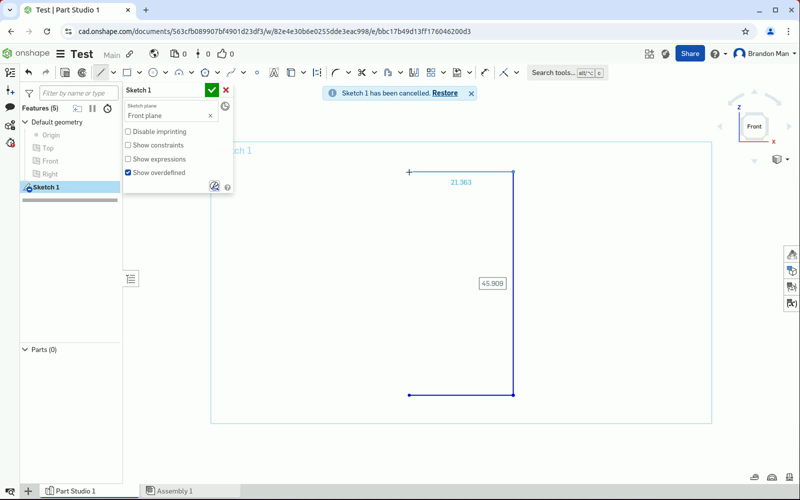
key_up(shift)
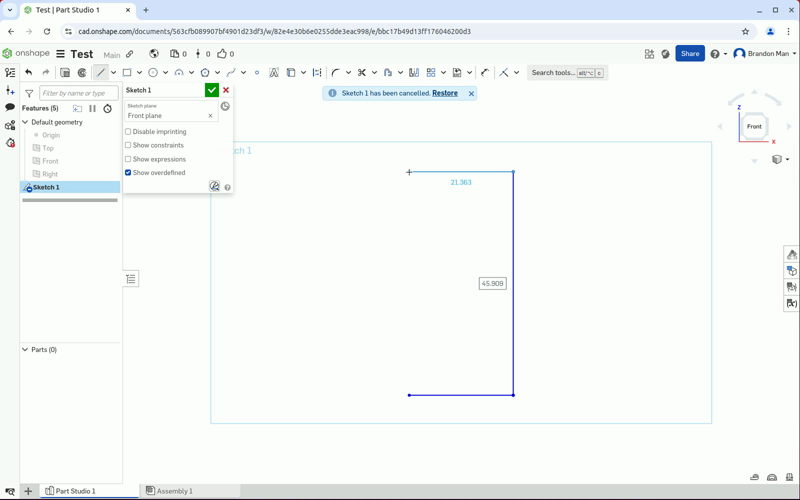
key_down(shift)
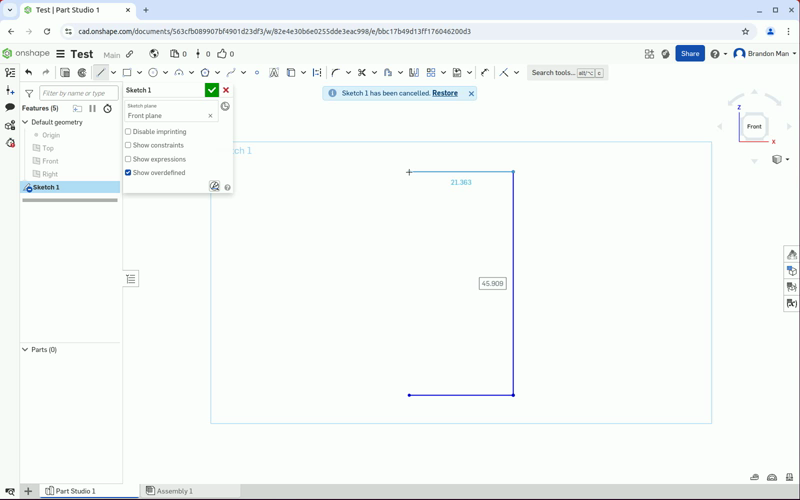
mouse_move(409, 395)
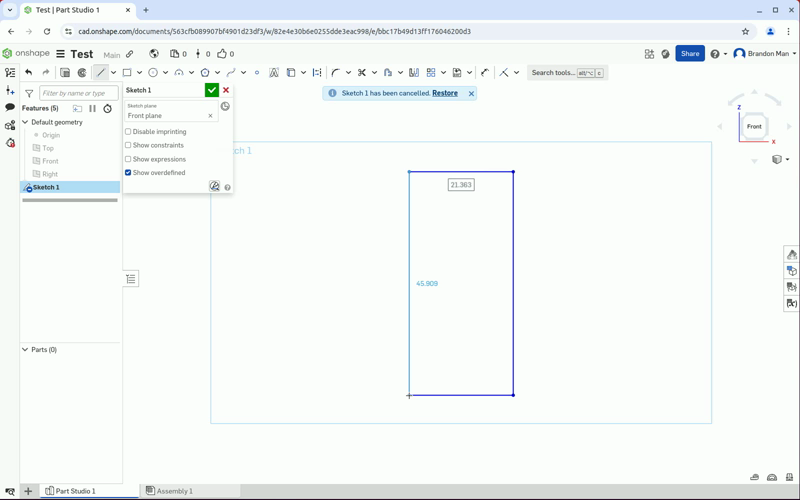
key_up(shift)
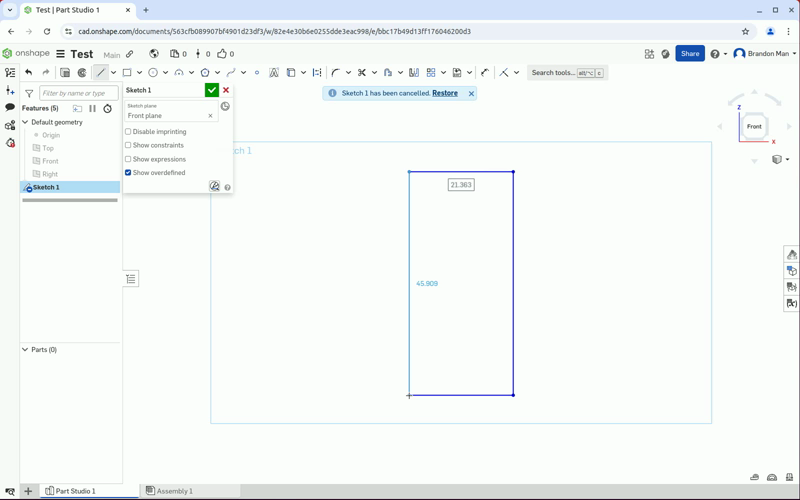
click(409, 395)
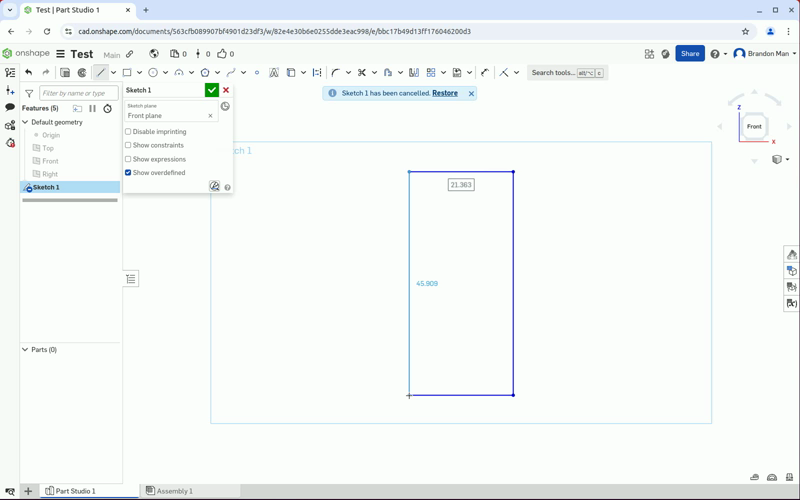
key(esc)
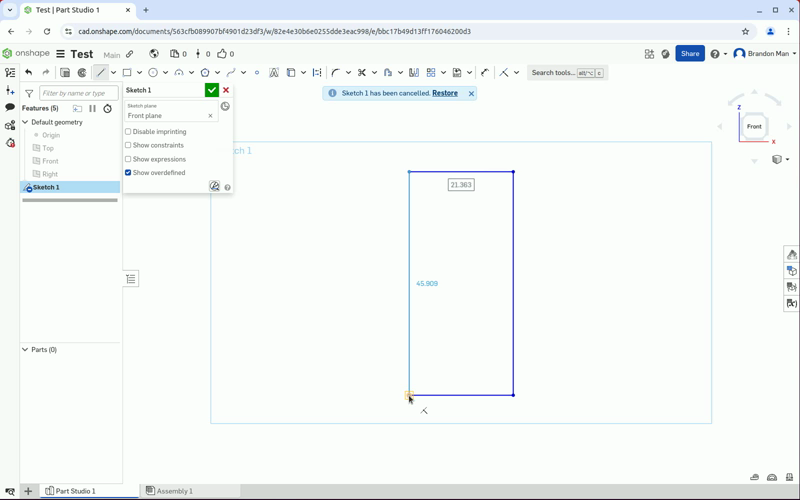
key(l)
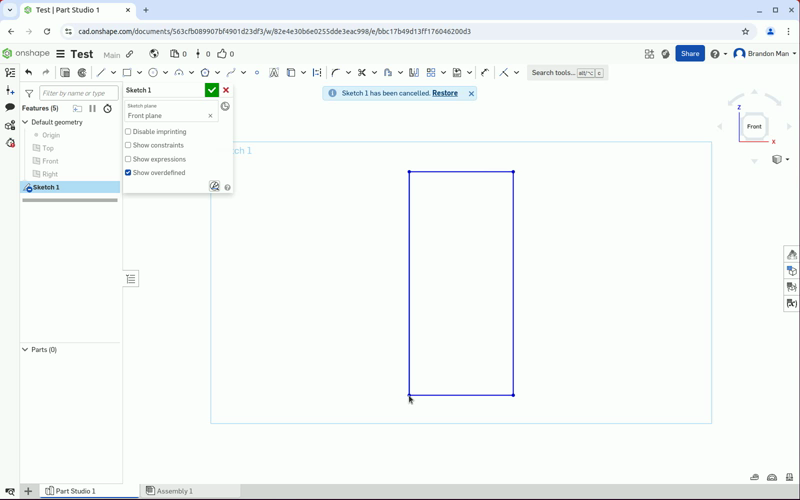
key_down(shift)
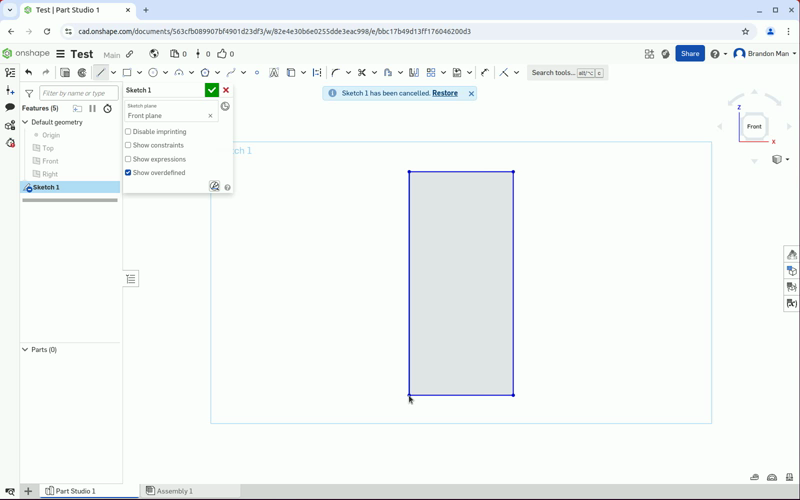
mouse_move(411, 263)
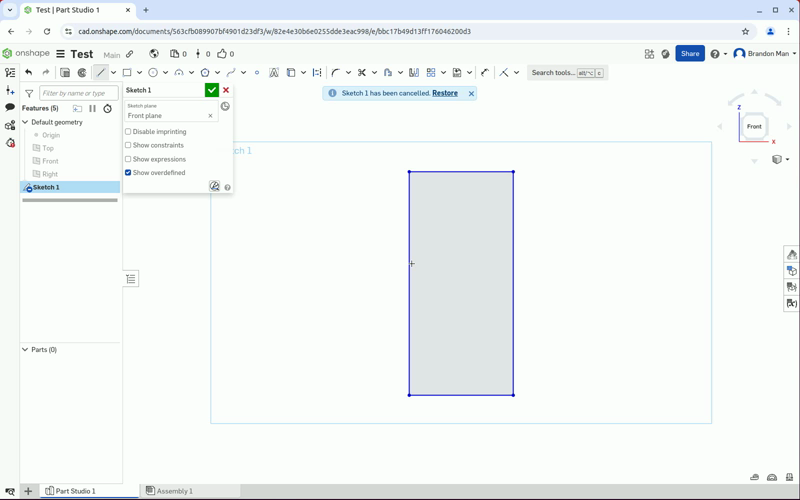
click(411, 263)
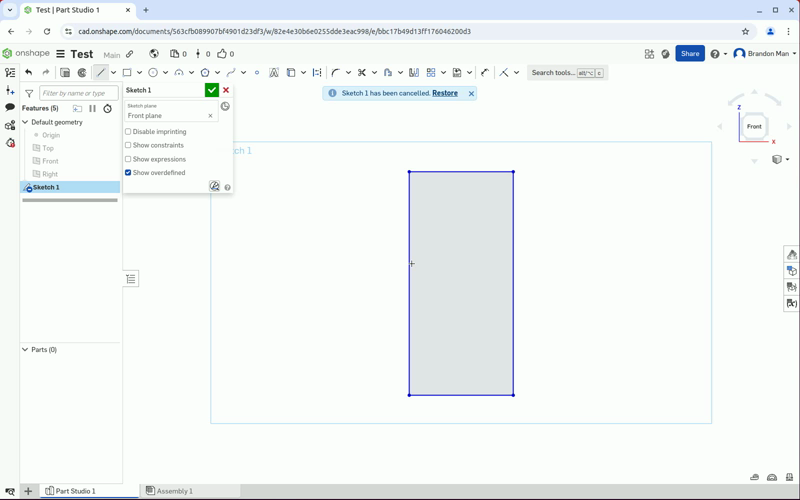
key_up(shift)
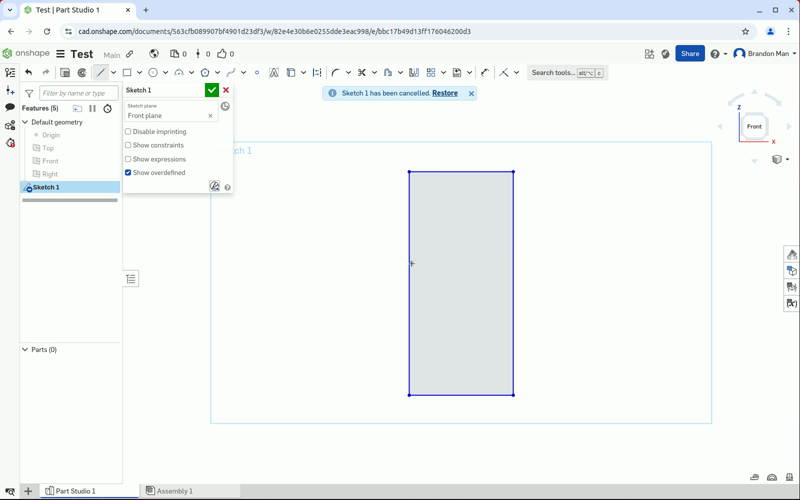
key_down(shift)
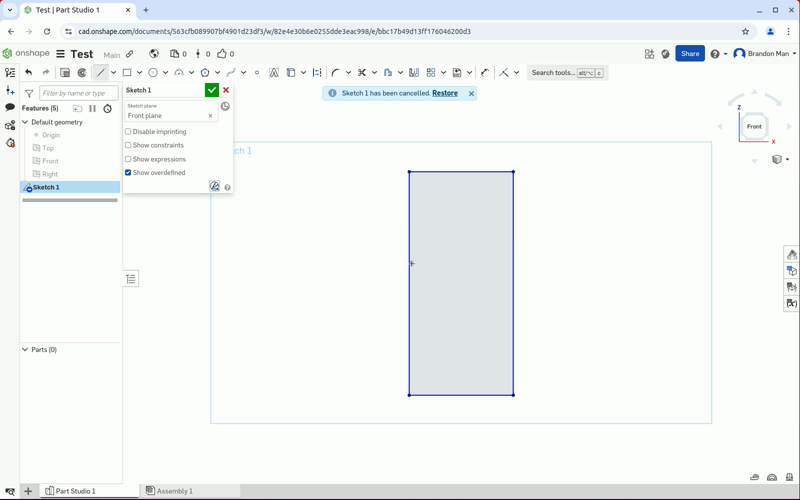
mouse_move(510, 263)
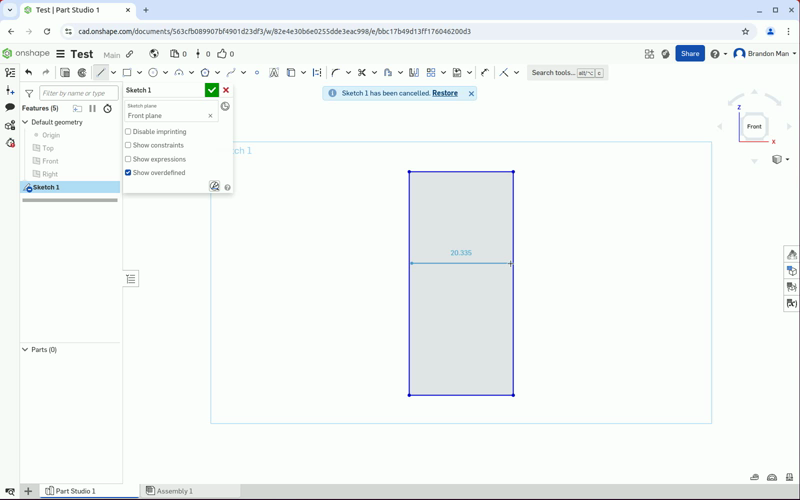
click(510, 263)
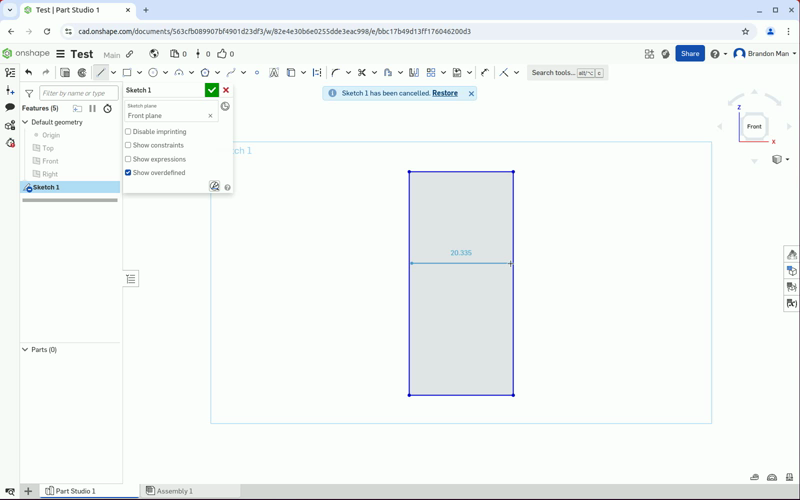
key_up(shift)
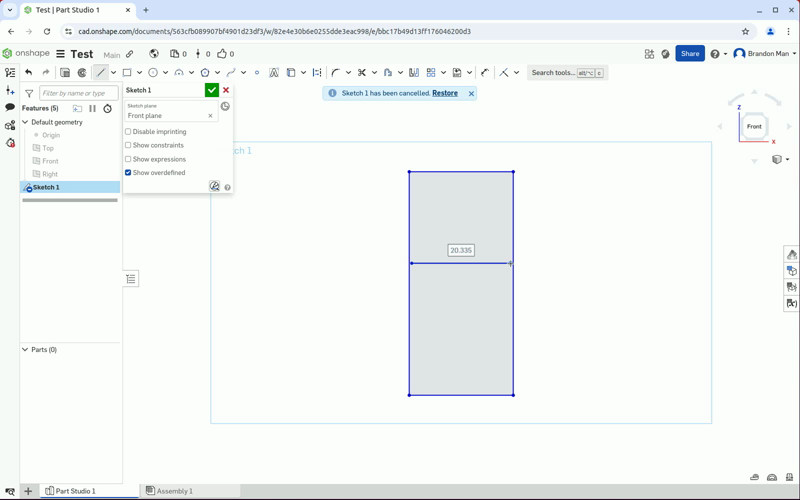
key_down(shift)
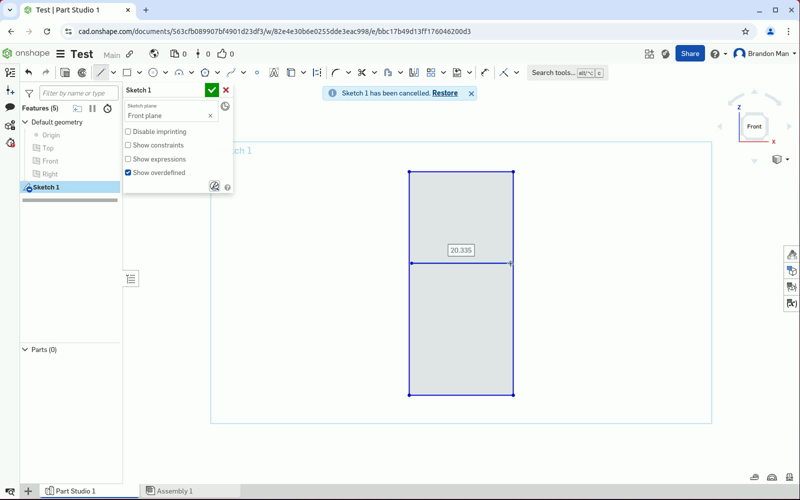
mouse_move(510, 190)
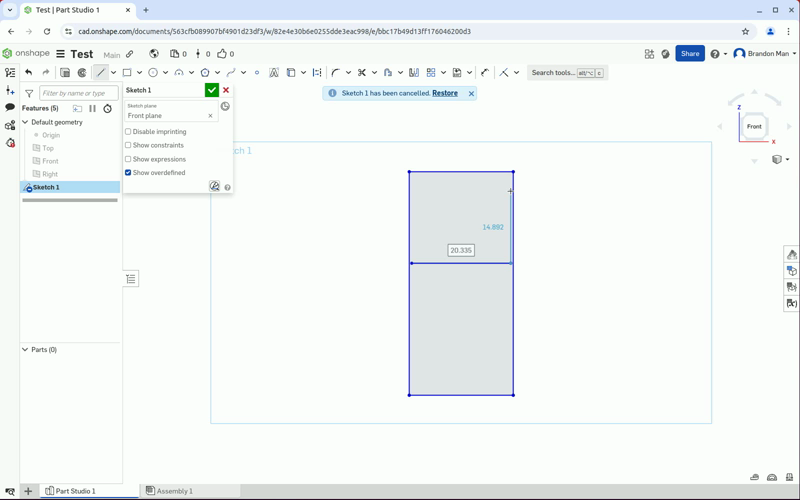
click(510, 190)
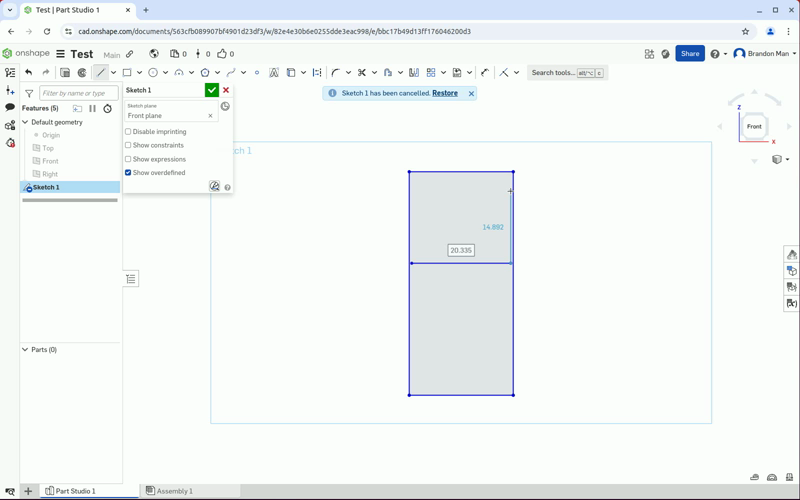
key_up(shift)
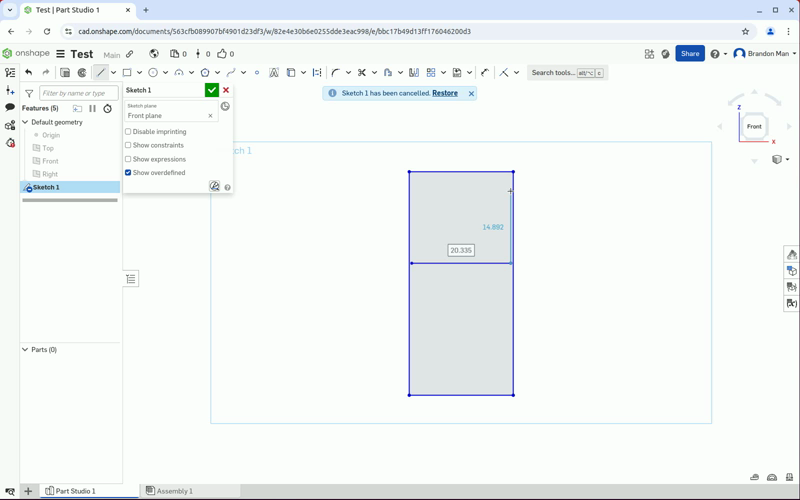
key_down(shift)
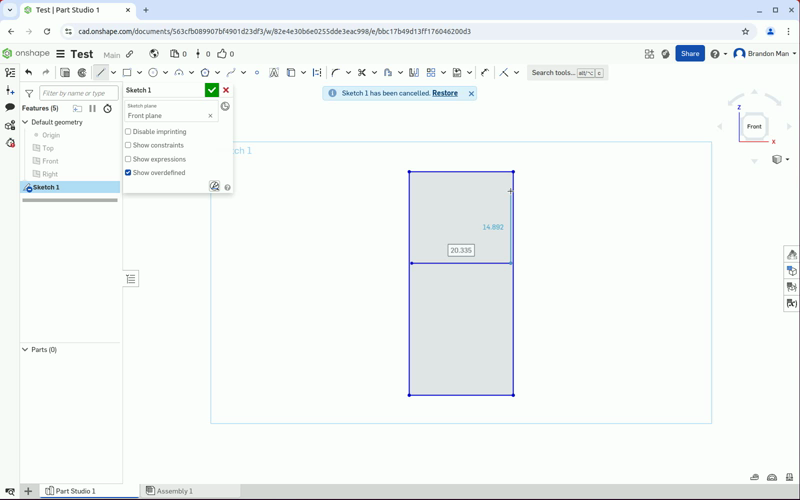
mouse_move(411, 190)
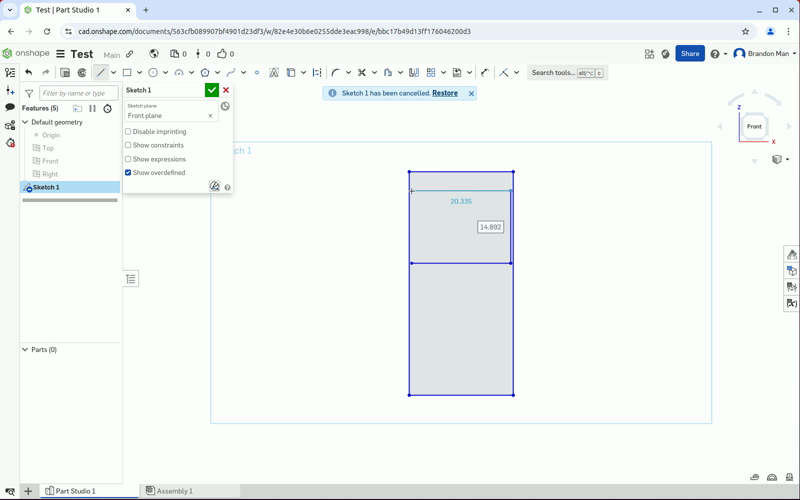
click(411, 190)
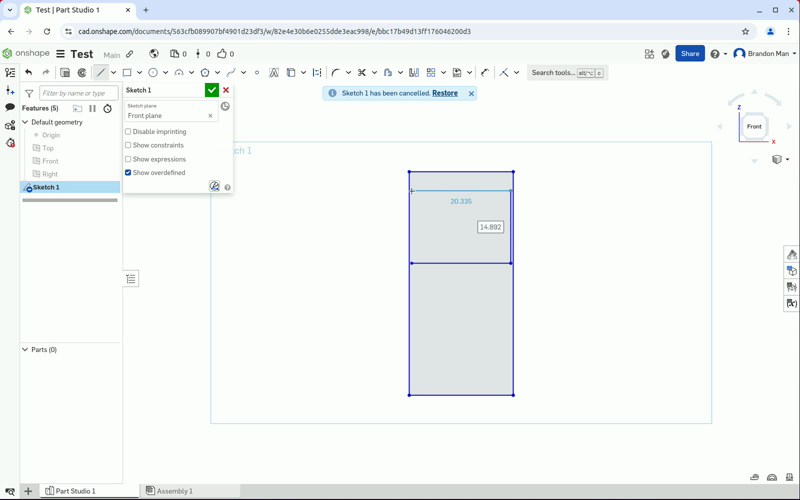
key_up(shift)
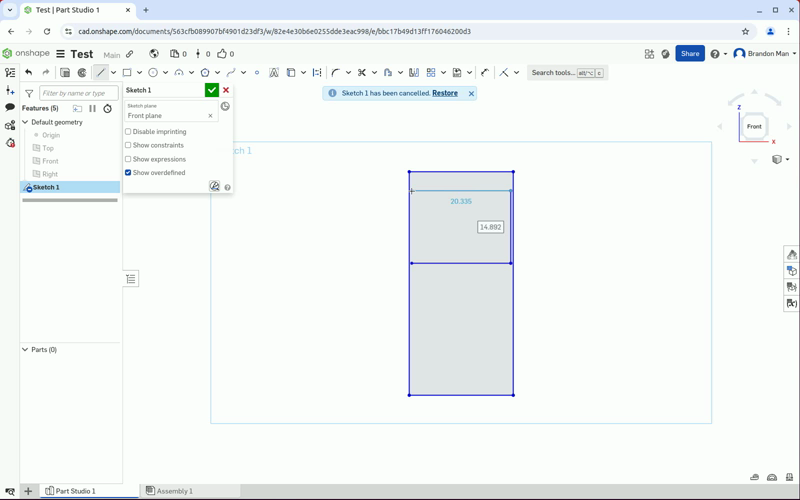
key_down(shift)
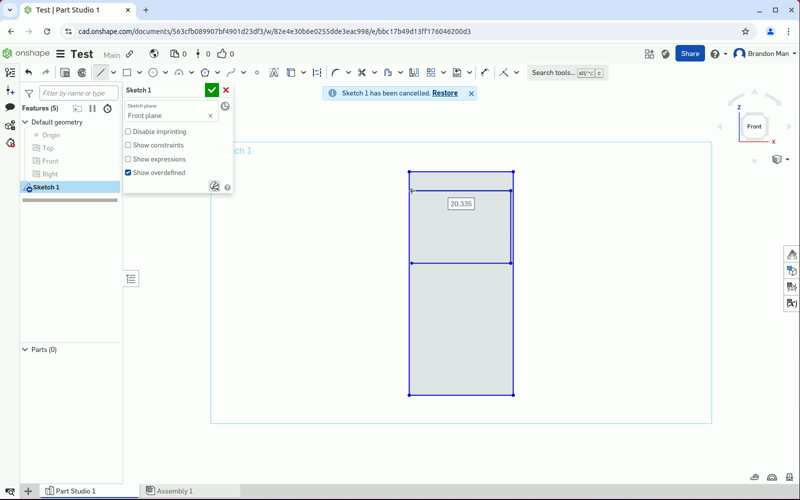
mouse_move(411, 263)
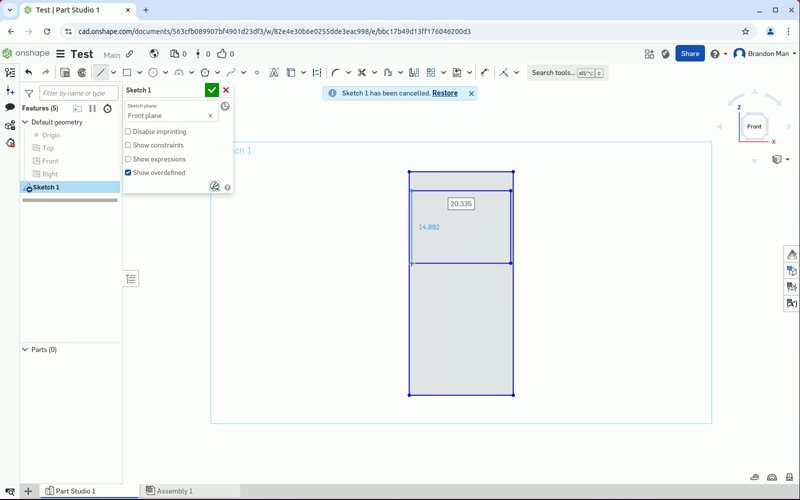
key_up(shift)
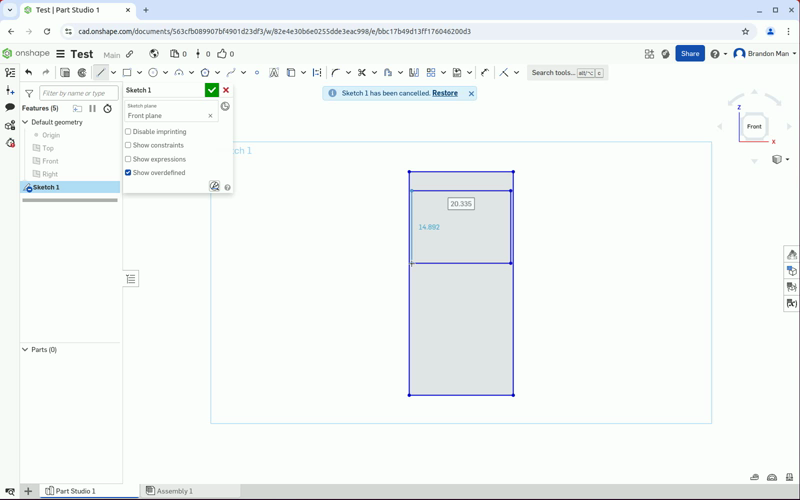
click(411, 263)
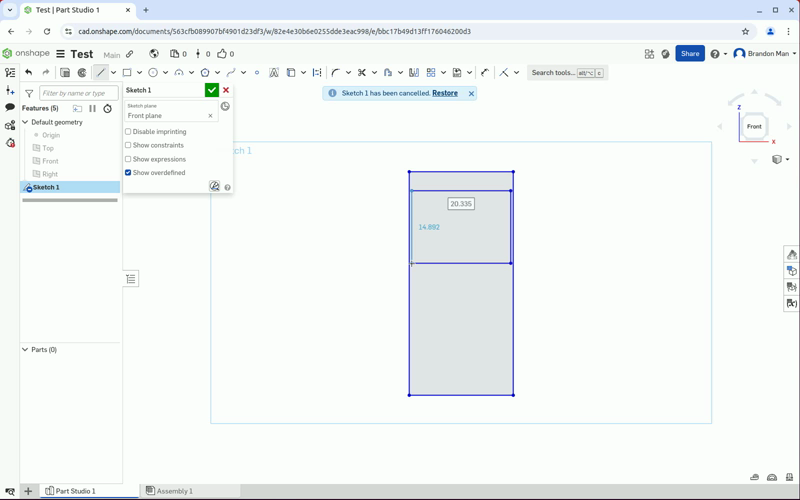
key(esc)
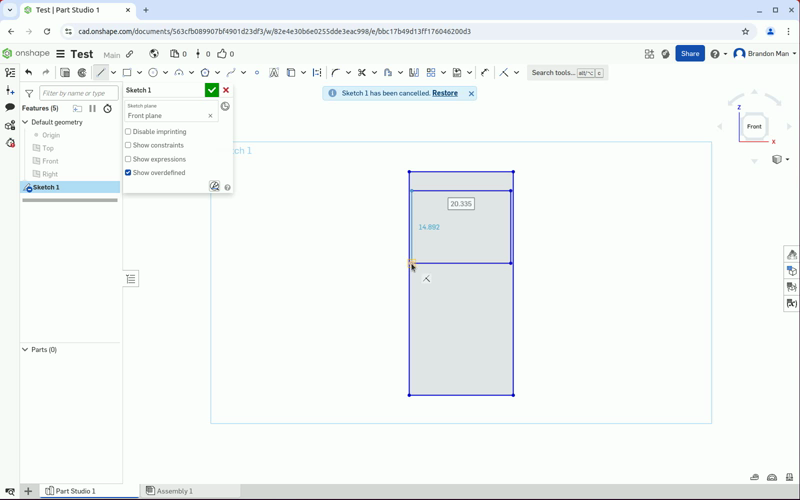
mouse_move(498, 327)
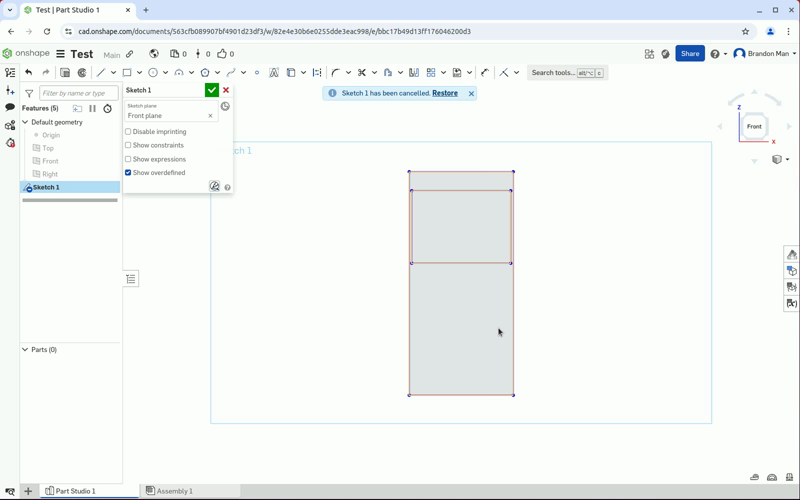
click(498, 327)
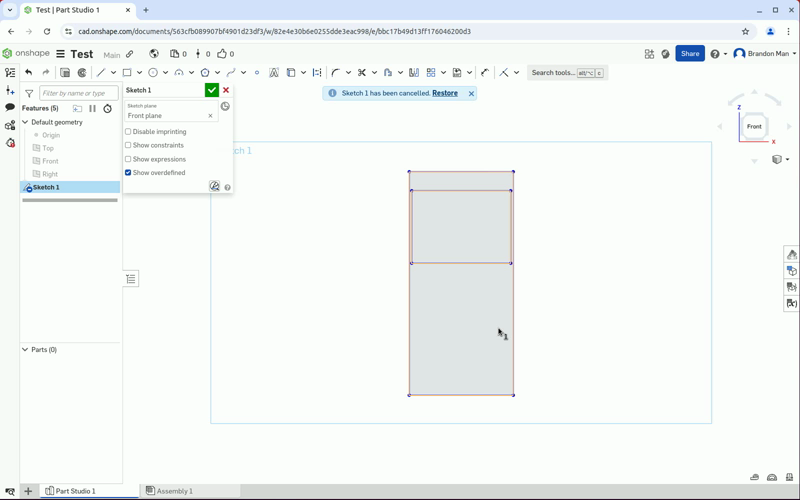
mouse_move(73, 352)
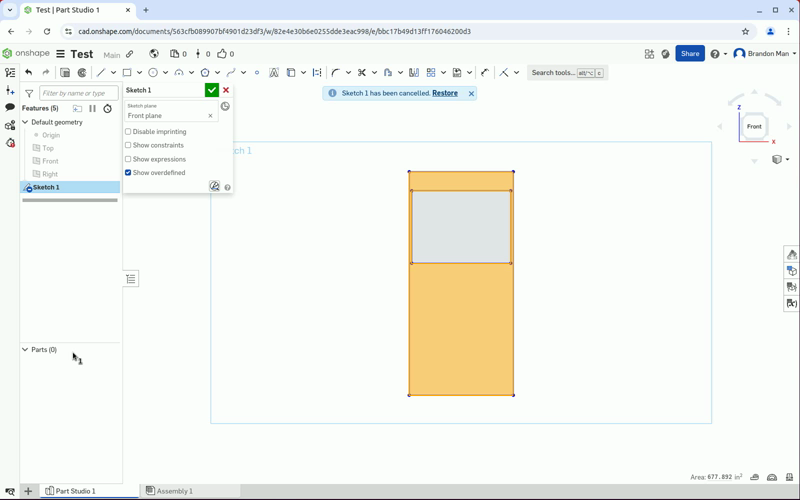
key(shift+y)
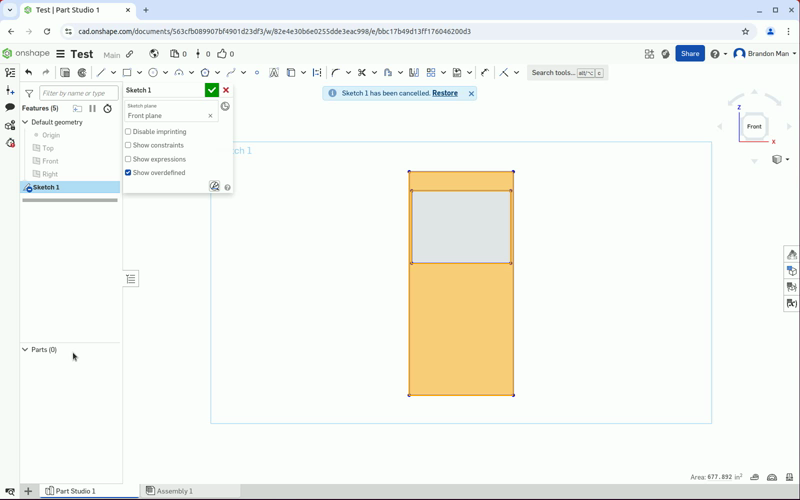
key(shift+e)
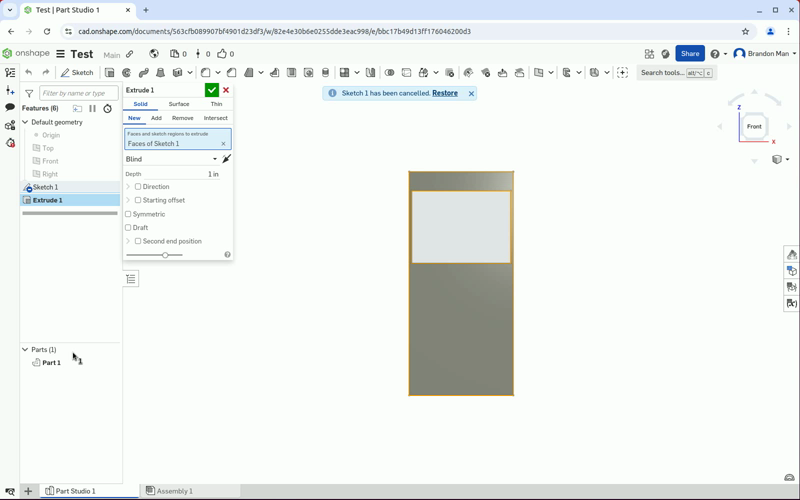
mouse_move(143, 106)
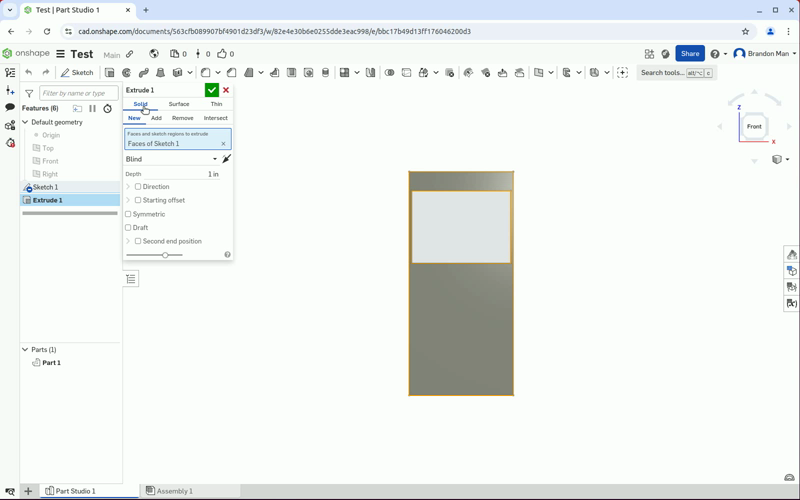
click(143, 106)
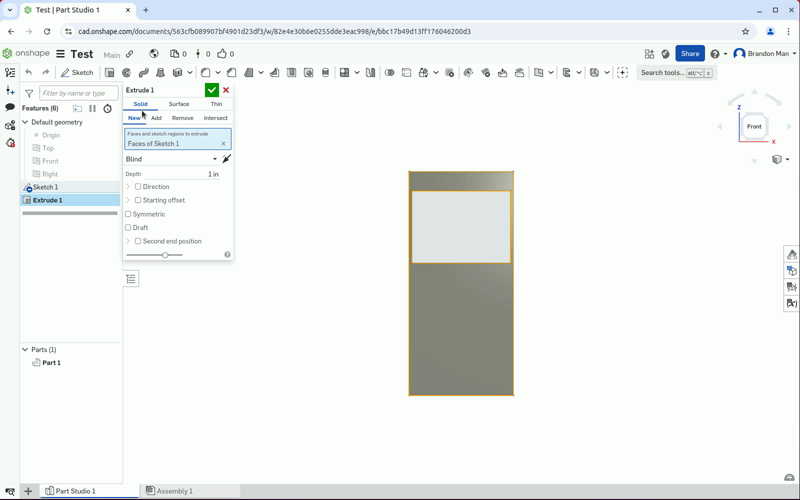
mouse_move(137, 120)
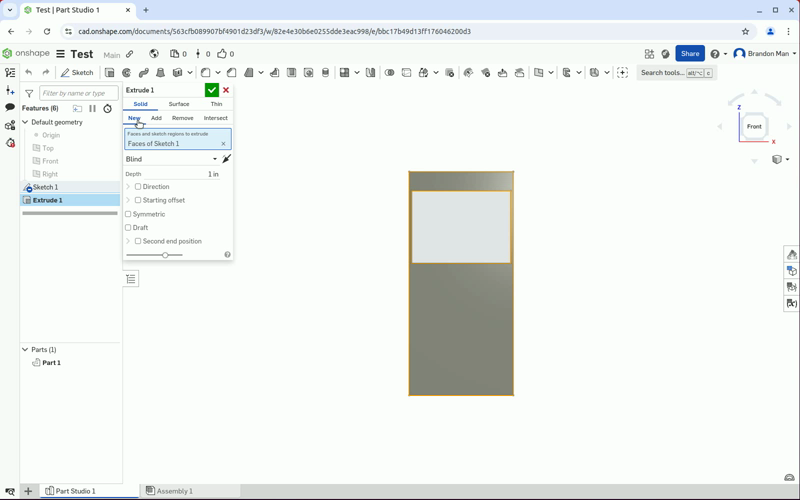
click(137, 120)
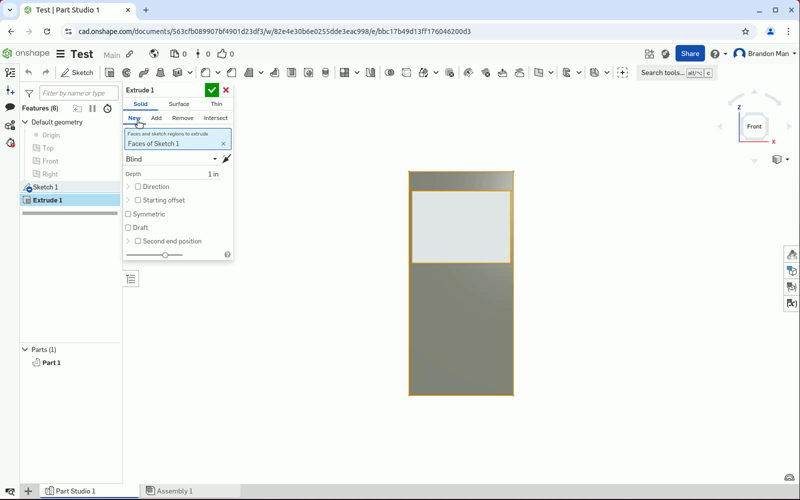
key(tab, 4)
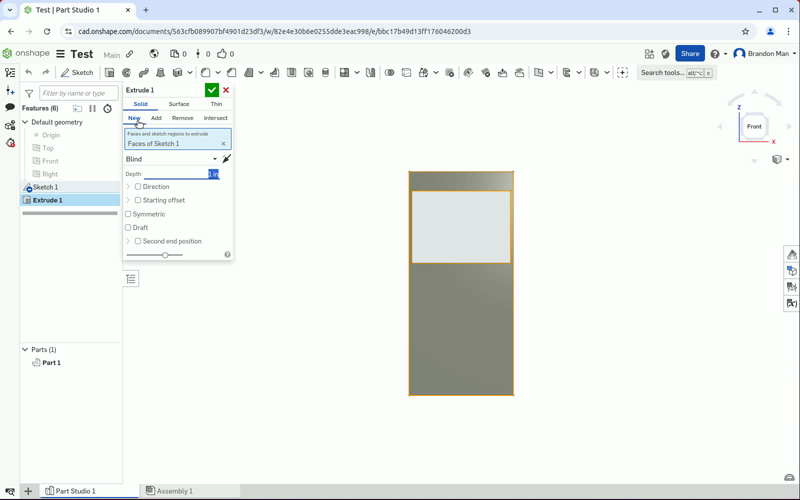
text(1.204)
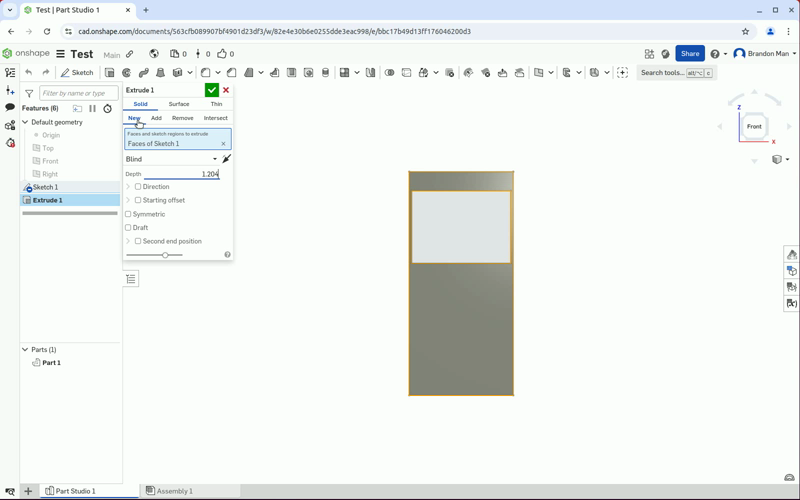
key(enter)
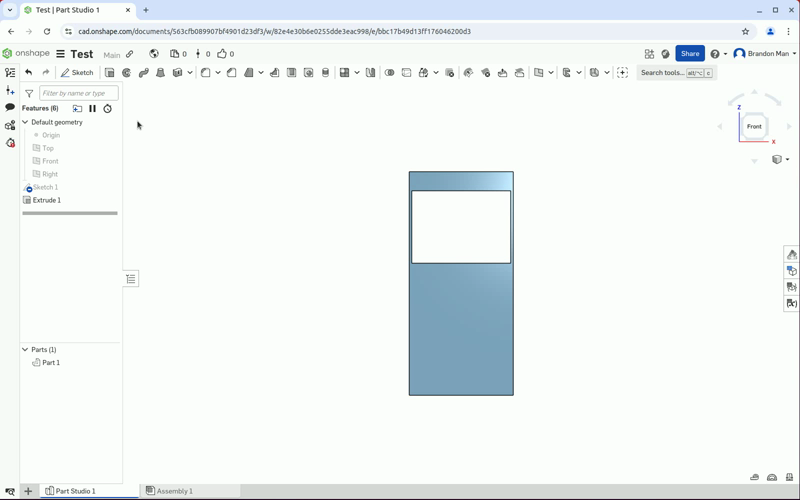
key(shift+h)
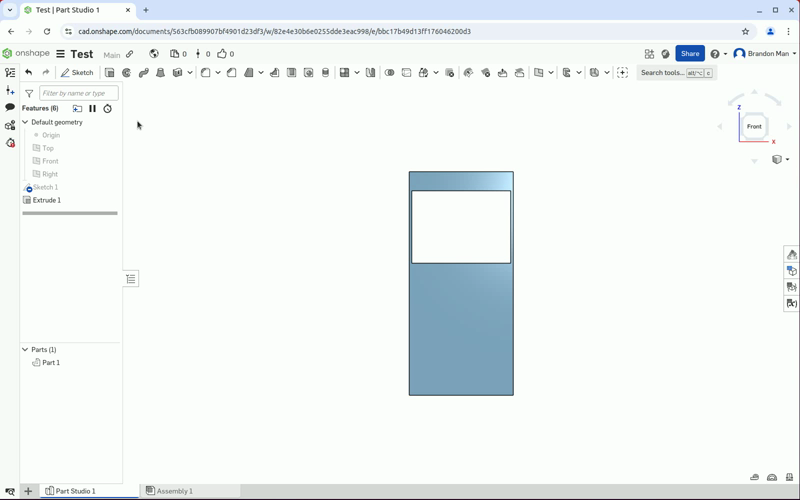
key(shift+h)
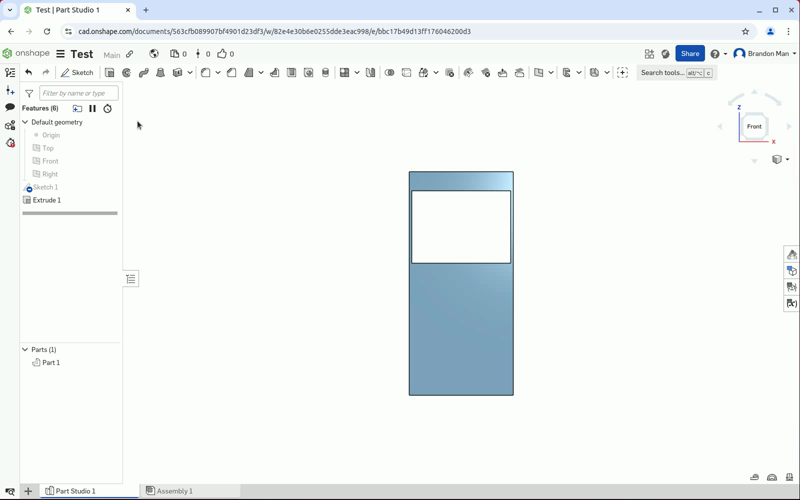
mouse_move(73, 189)
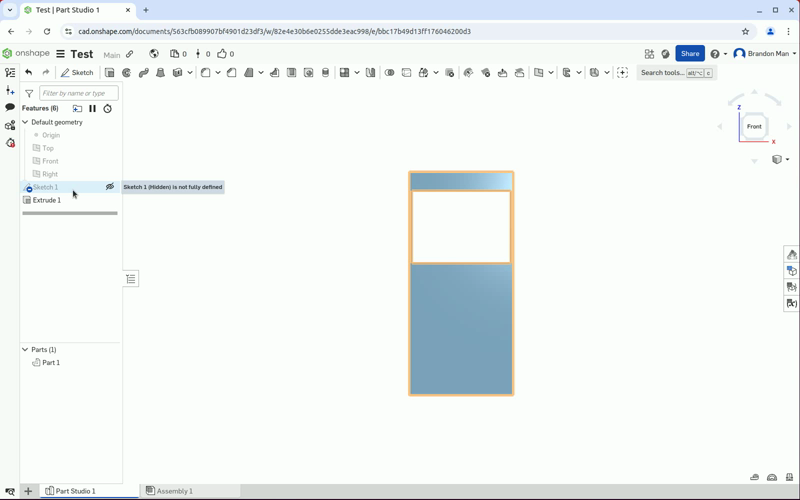
click(73, 189)
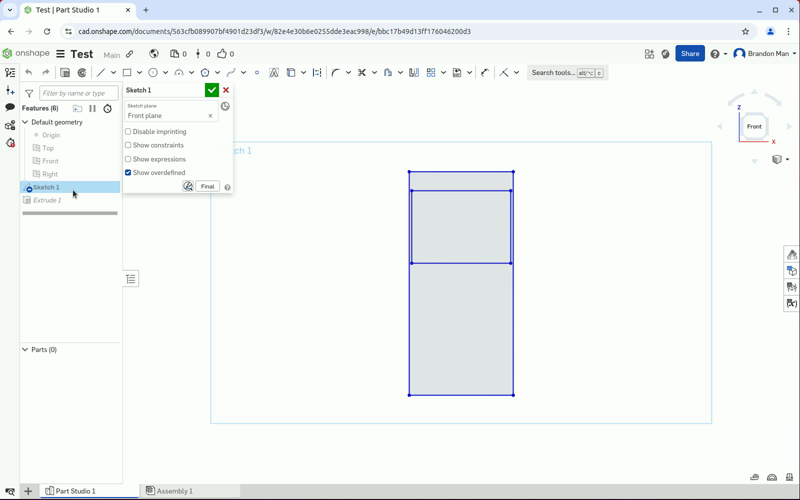
mouse_move(229, 92)
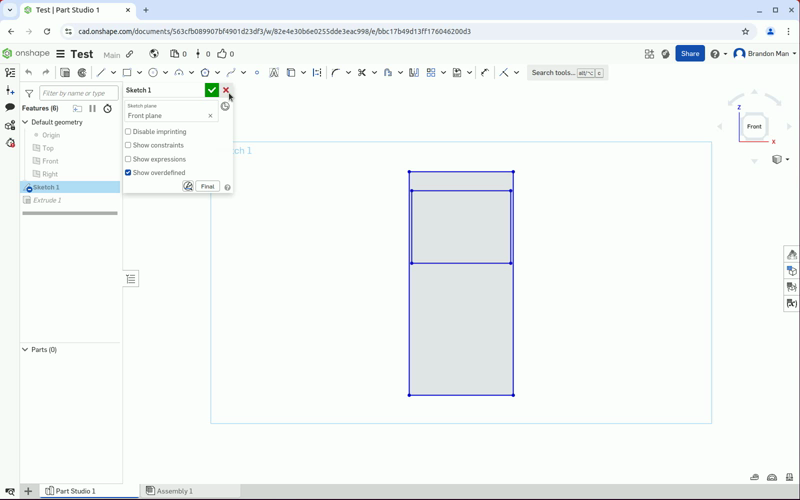
click(229, 92)
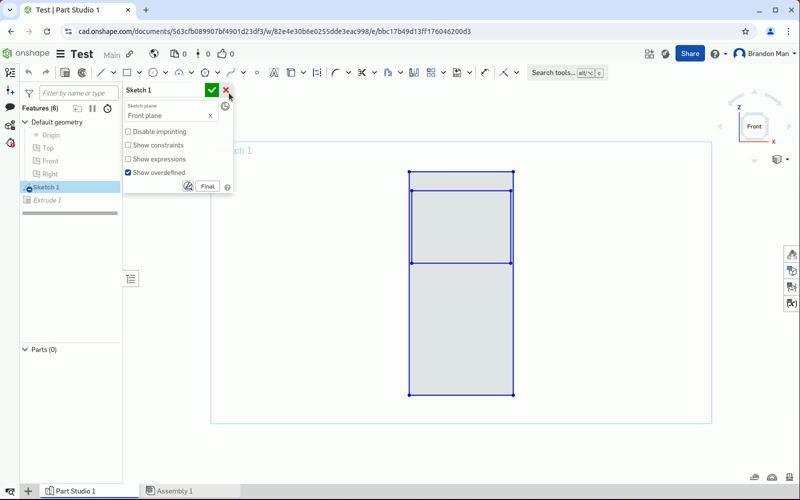
key(shift+s)
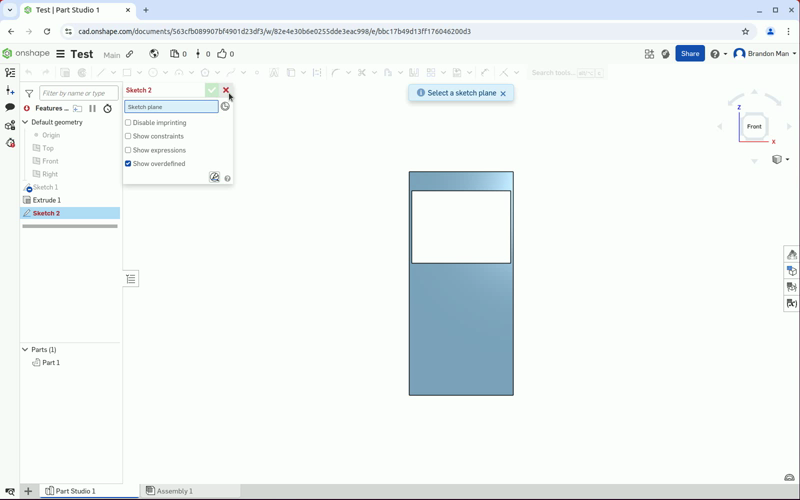
mouse_move(73, 163)
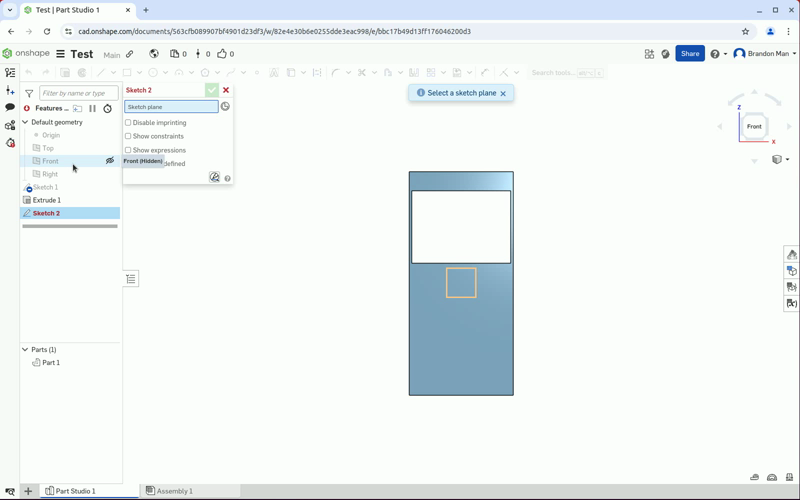
click(73, 163)
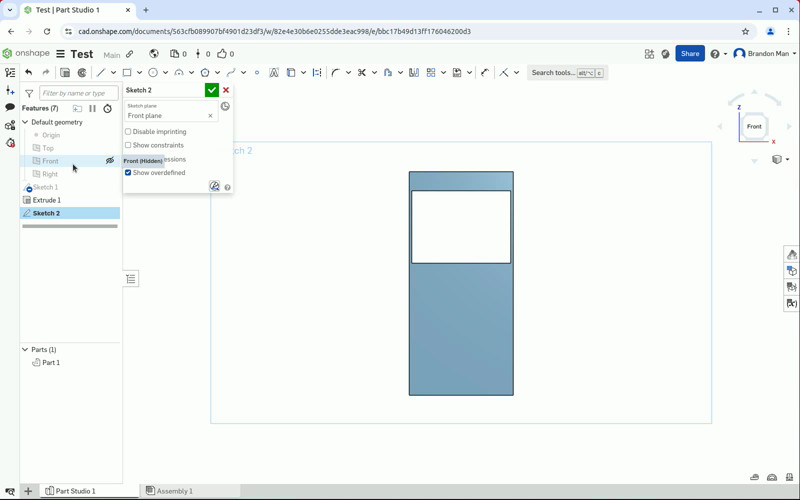
mouse_move(73, 352)
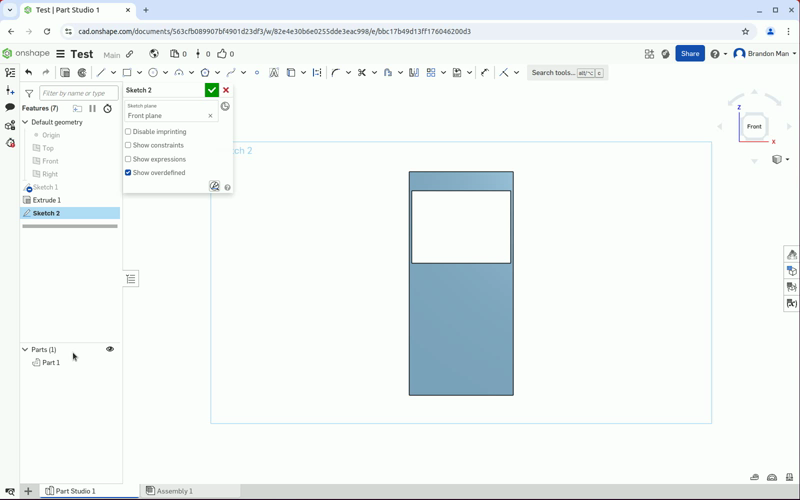
key(y)
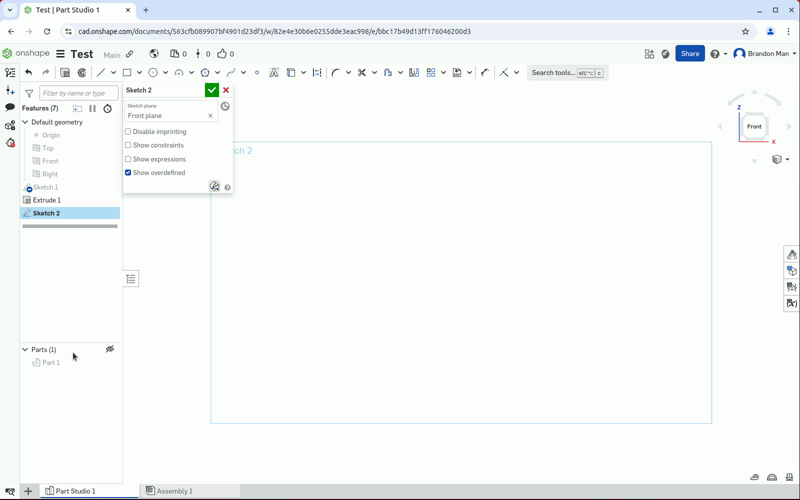
key(l)
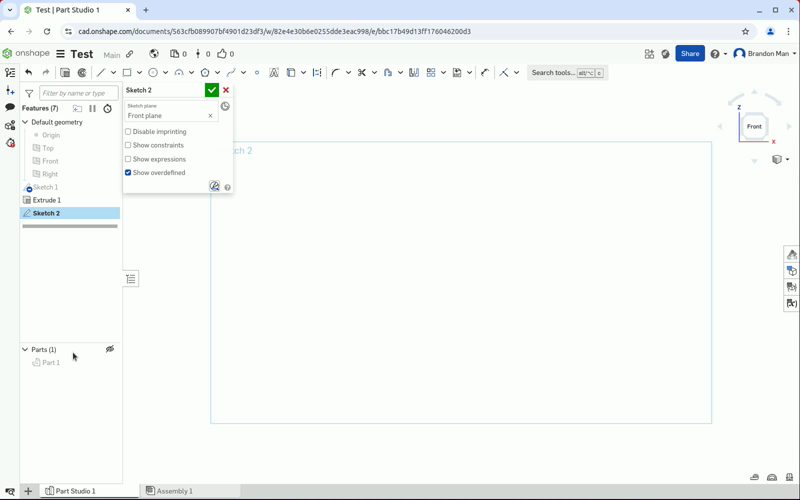
key_down(shift)
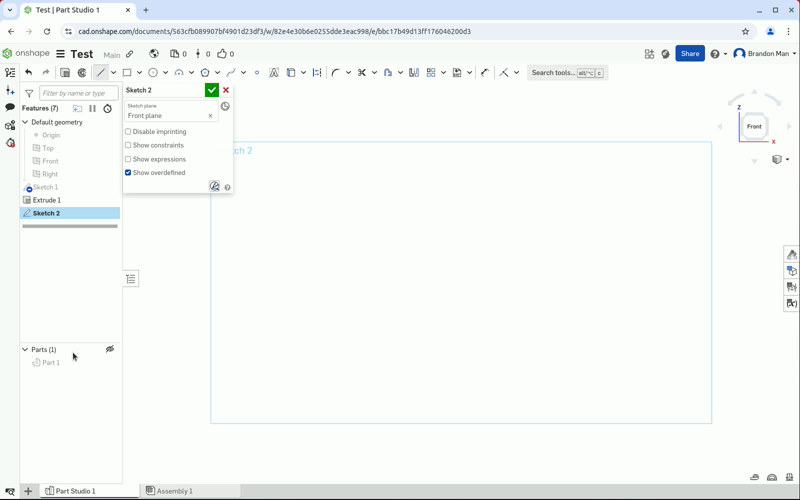
mouse_move(411, 262)
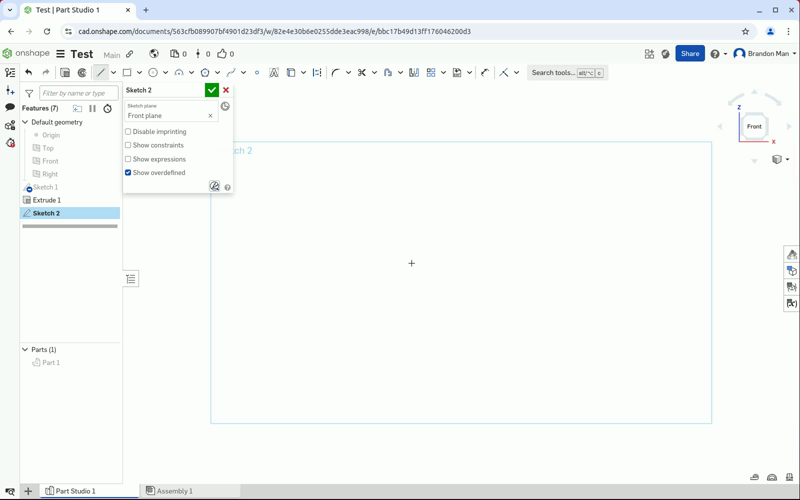
click(411, 262)
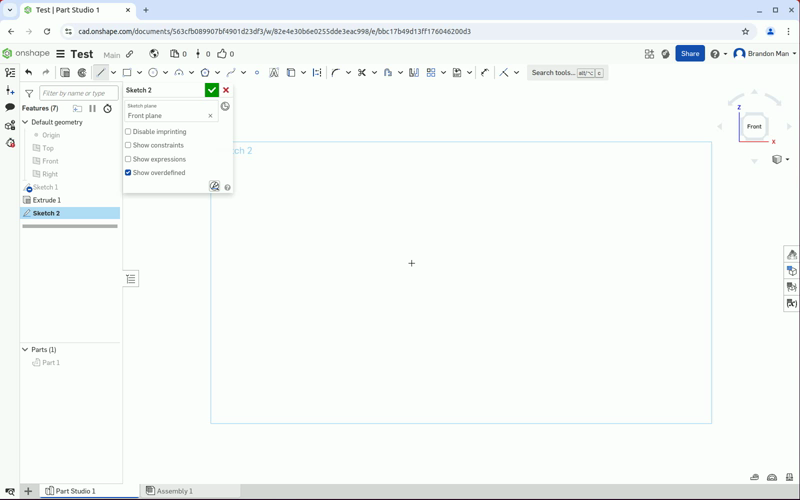
key_up(shift)
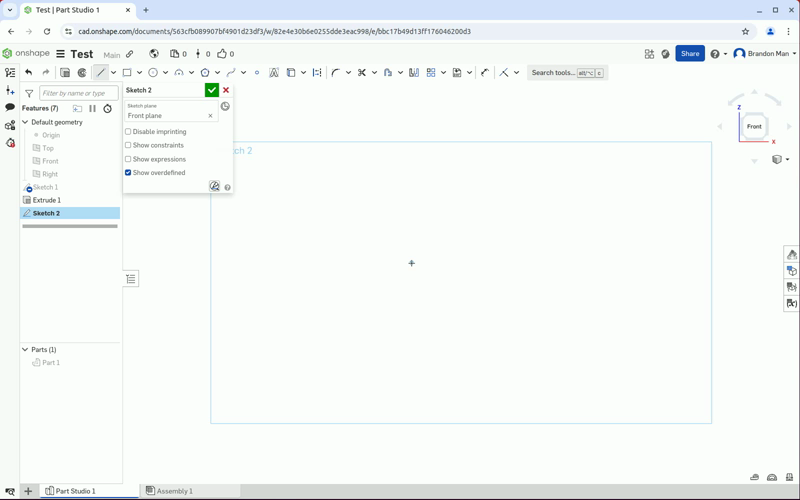
key_down(shift)
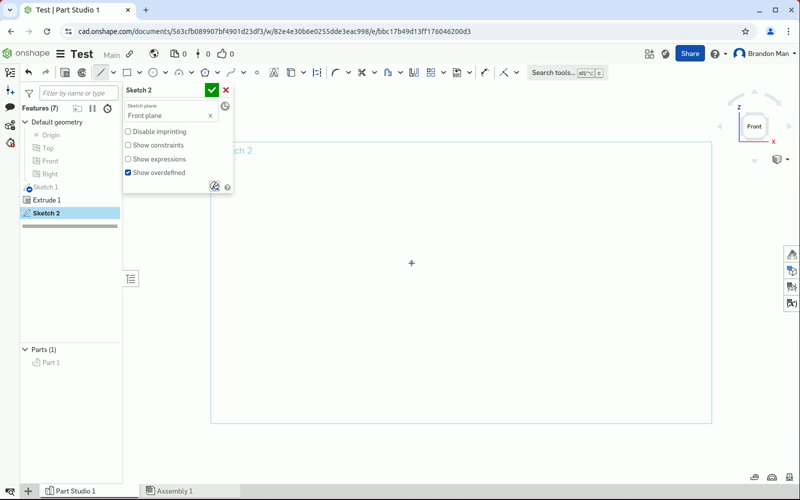
mouse_move(510, 263)
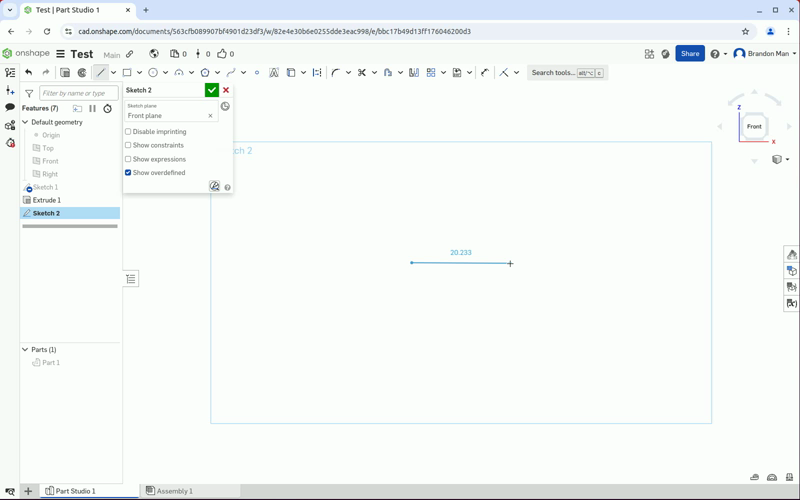
click(510, 263)
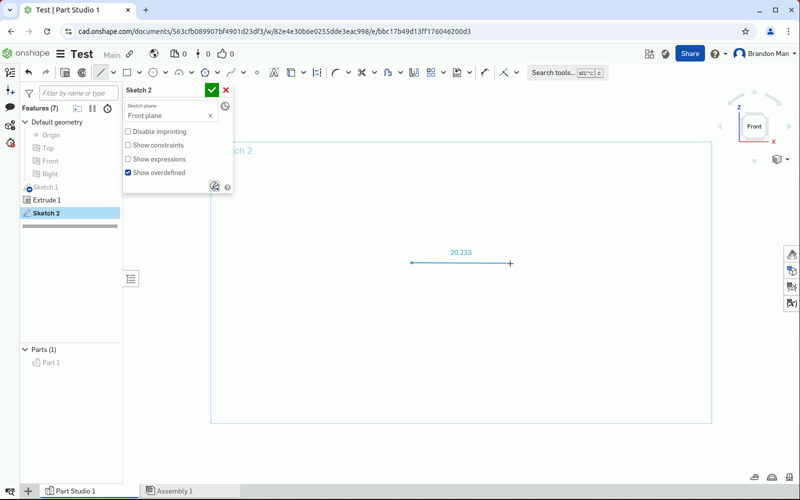
key_up(shift)
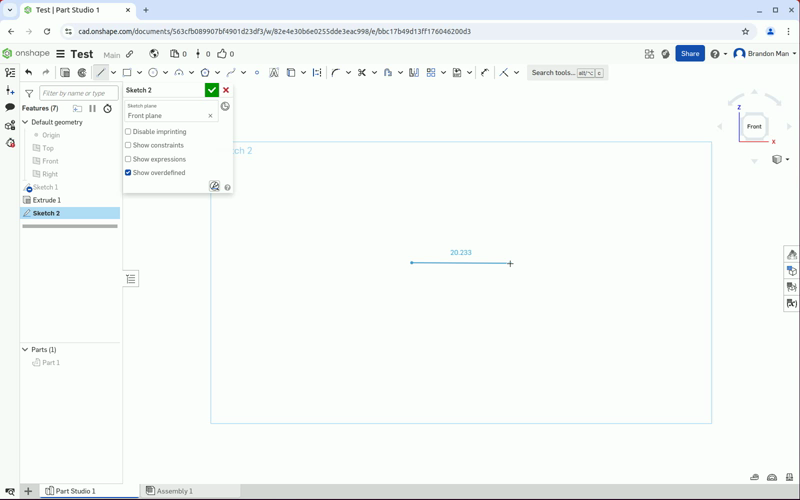
key_down(shift)
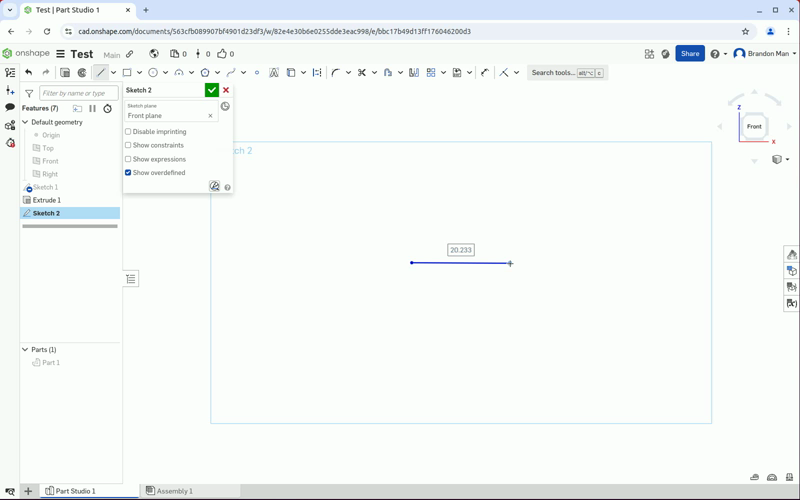
mouse_move(510, 190)
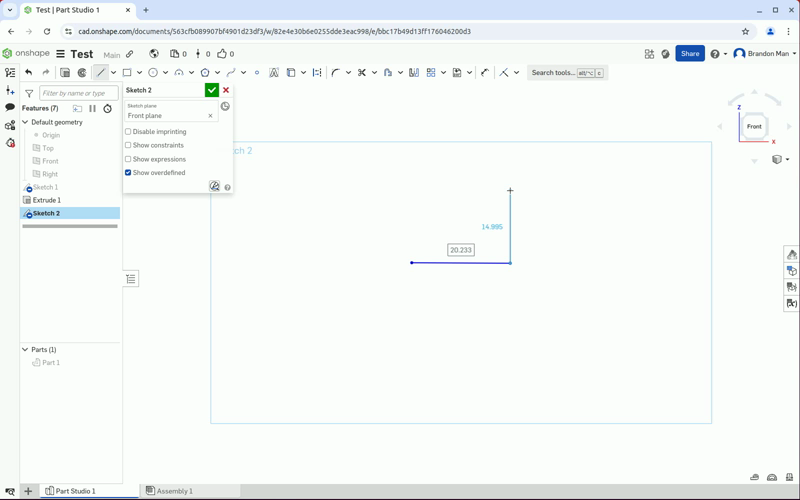
click(510, 190)
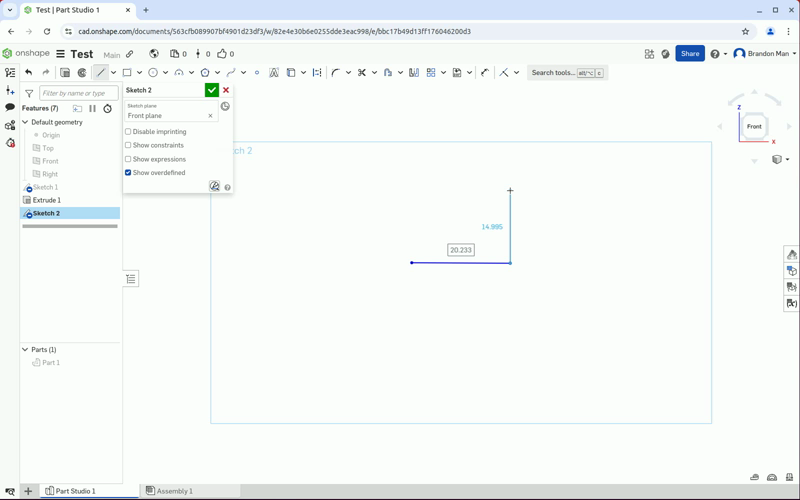
key_up(shift)
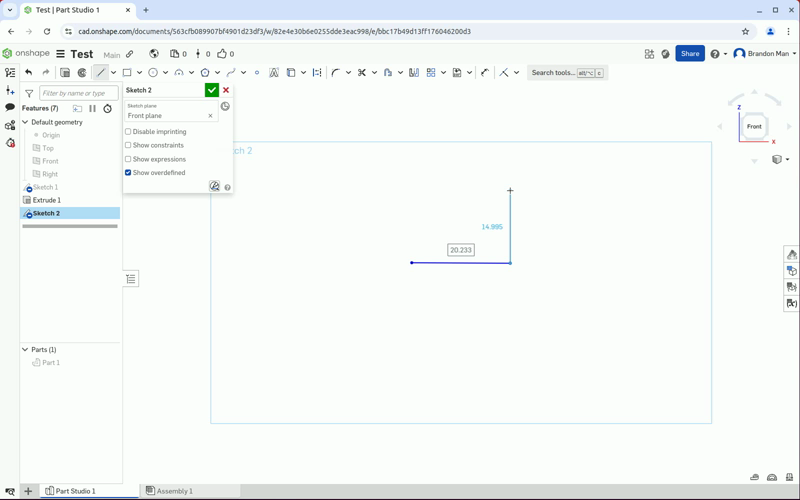
key_down(shift)
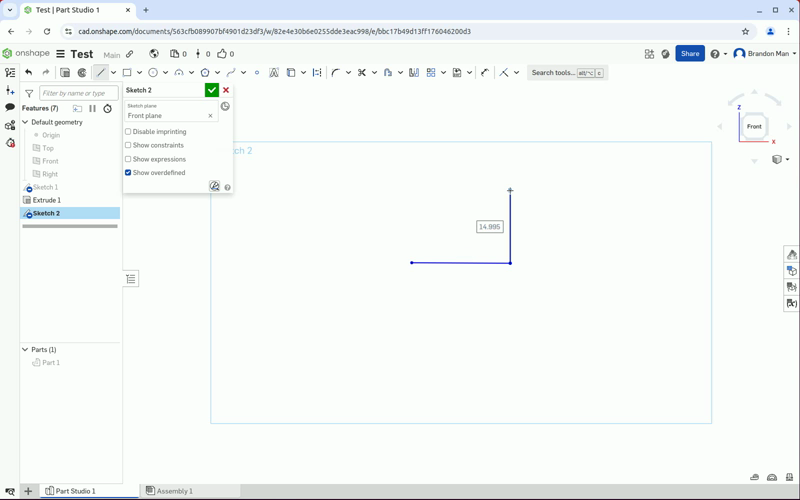
mouse_move(411, 190)
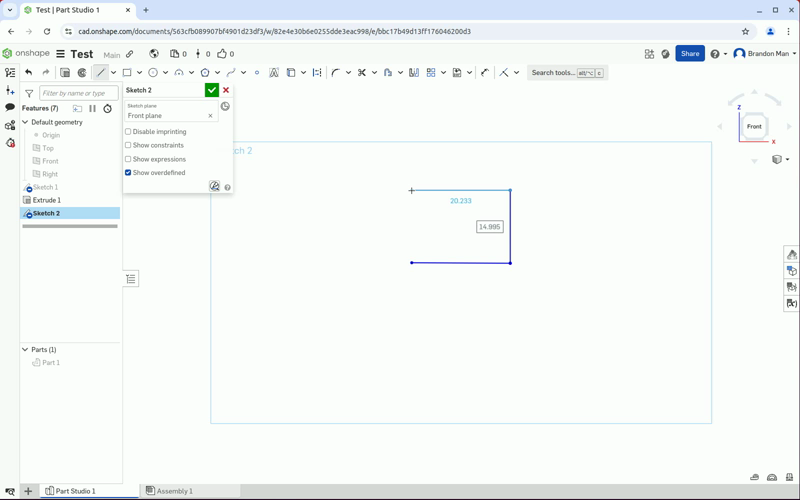
click(411, 190)
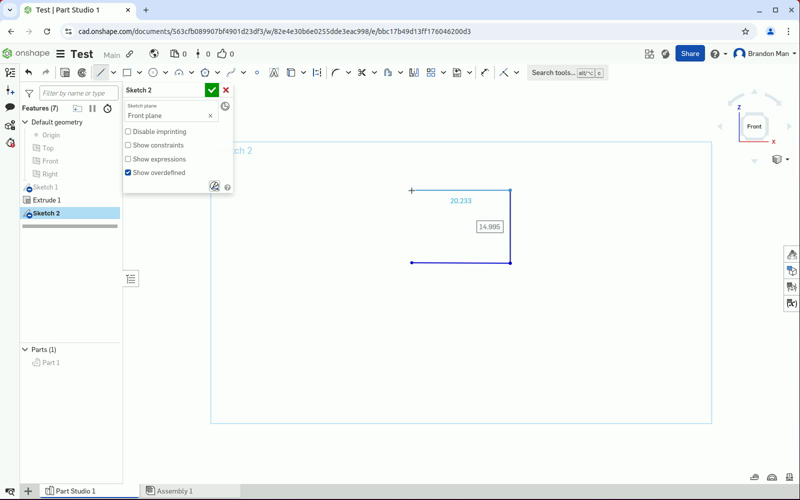
key_up(shift)
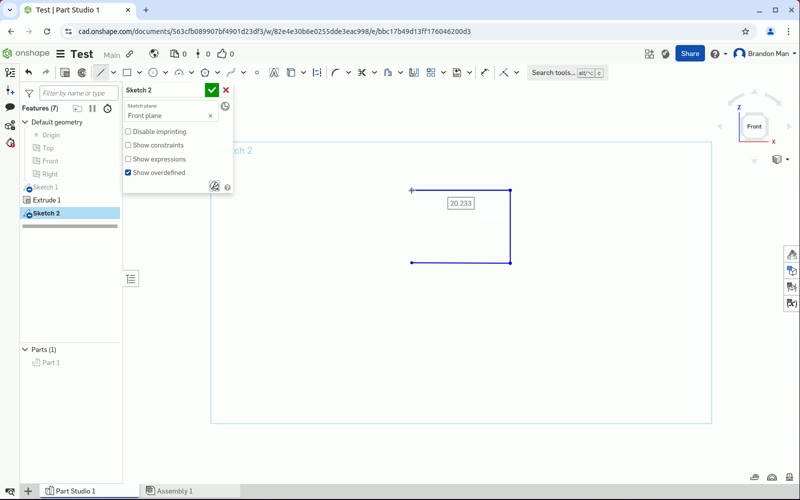
key_down(shift)
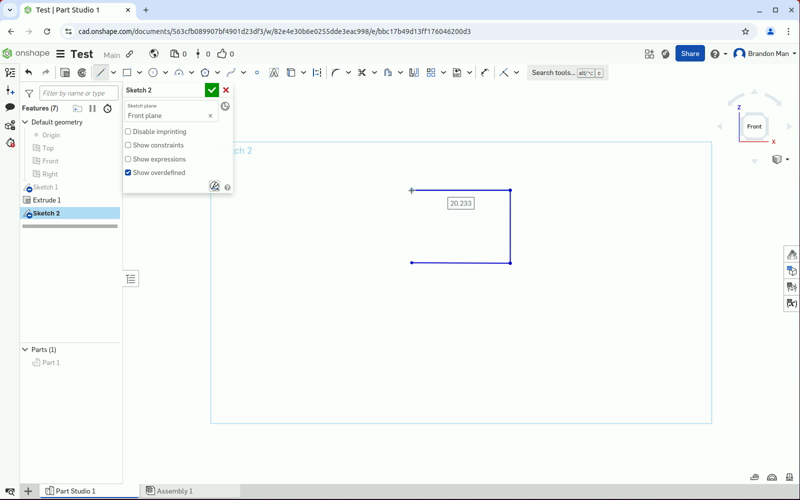
mouse_move(411, 262)
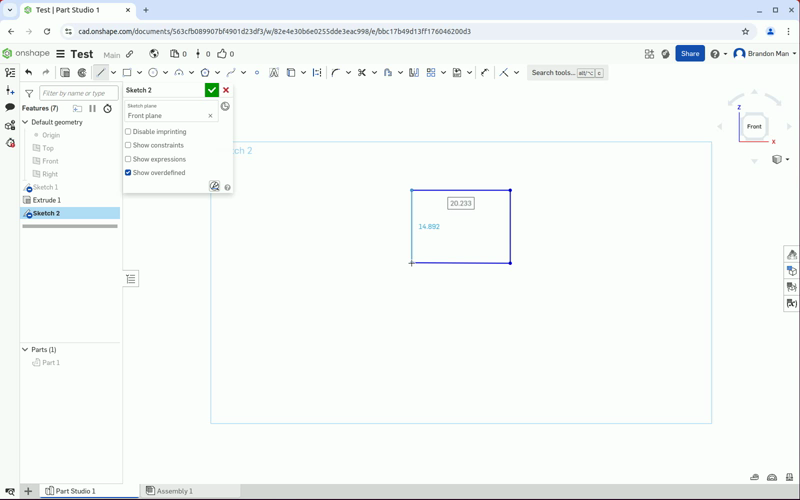
key_up(shift)
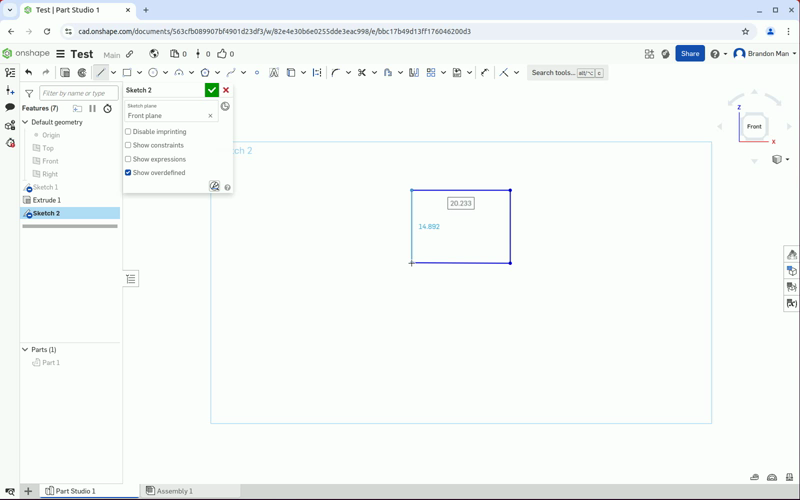
click(411, 262)
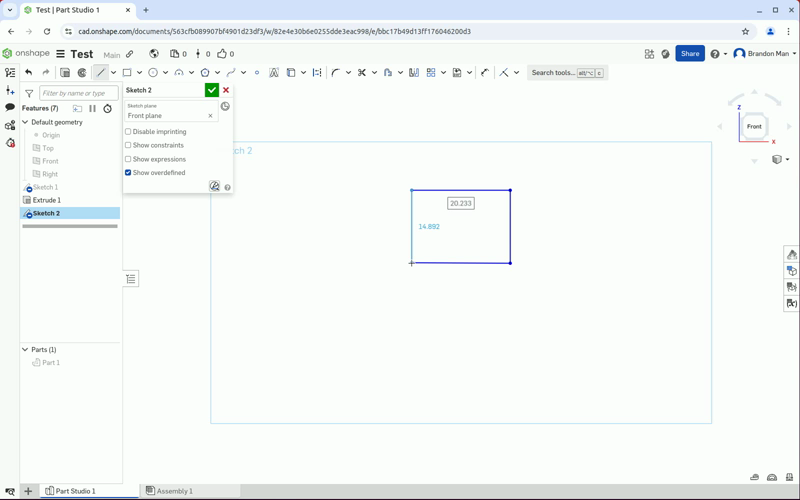
key(esc)
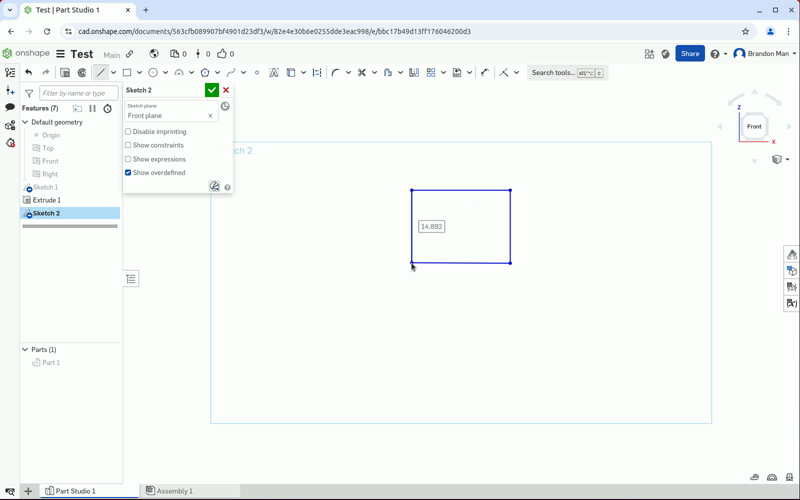
key(l)
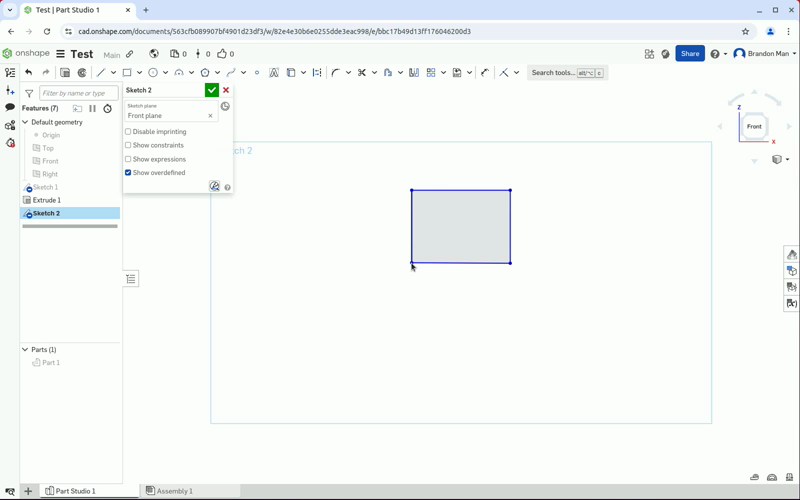
key_down(shift)
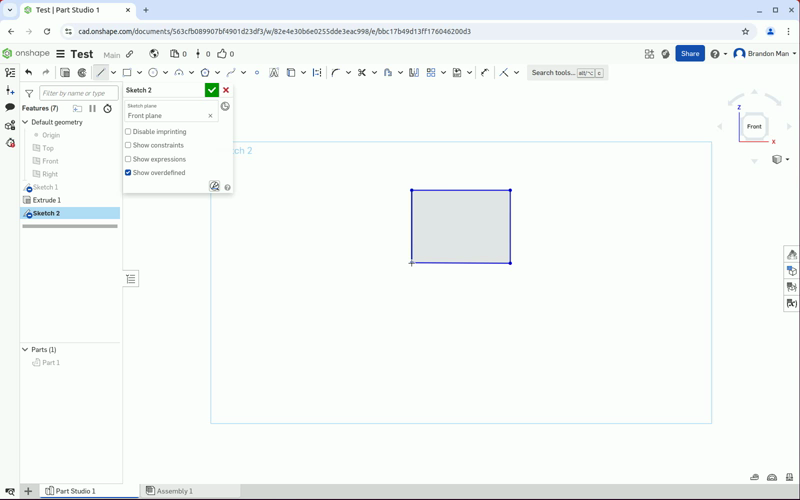
mouse_move(415, 258)
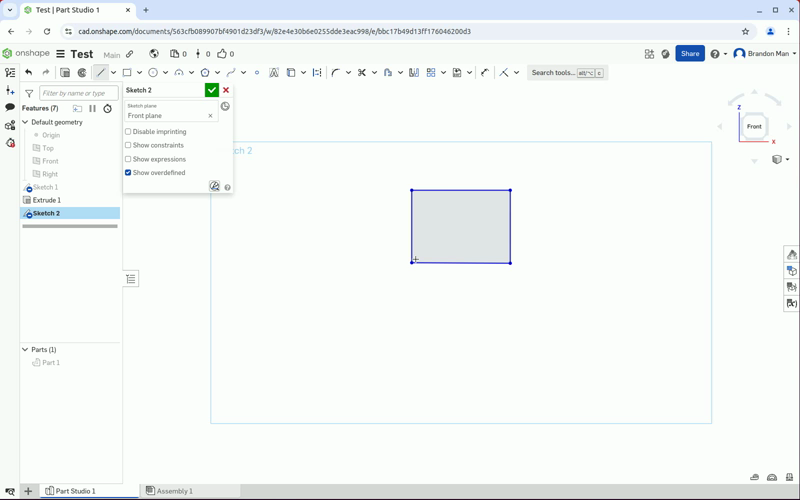
click(415, 258)
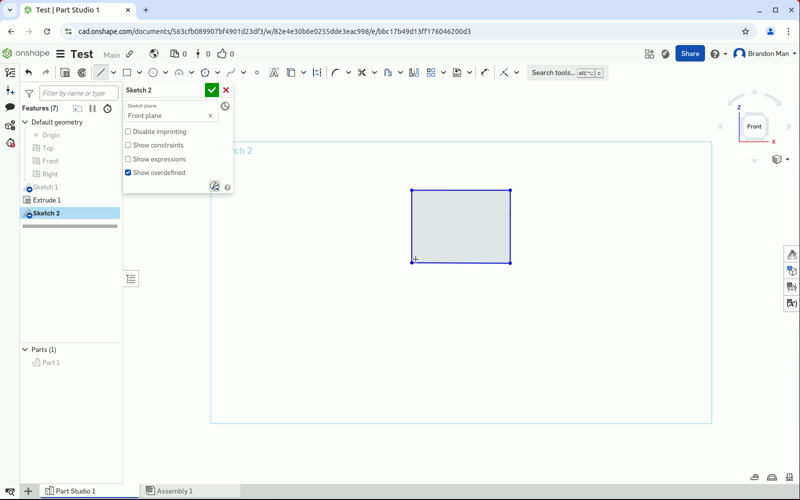
key_up(shift)
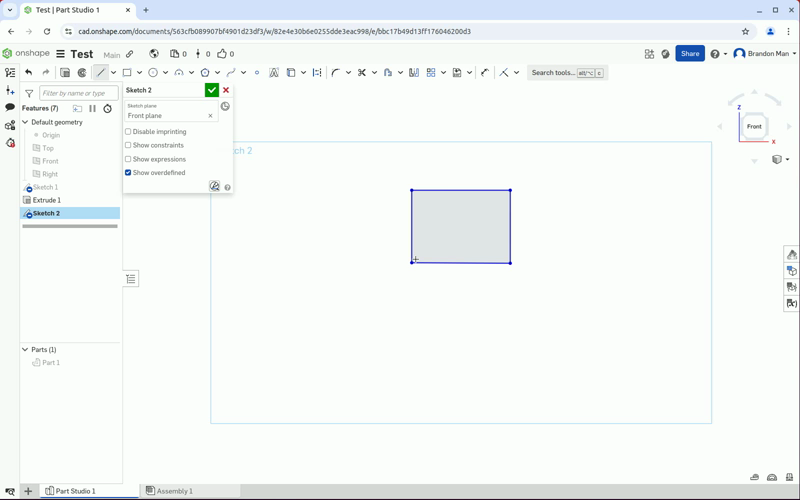
key_down(shift)
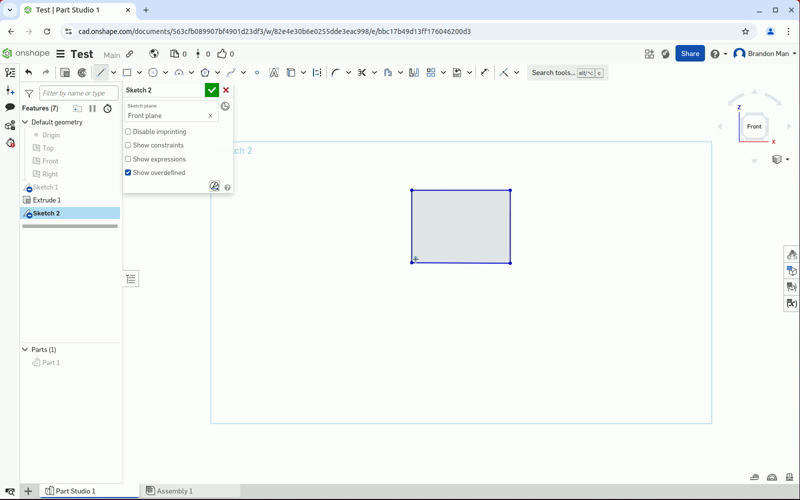
mouse_move(506, 258)
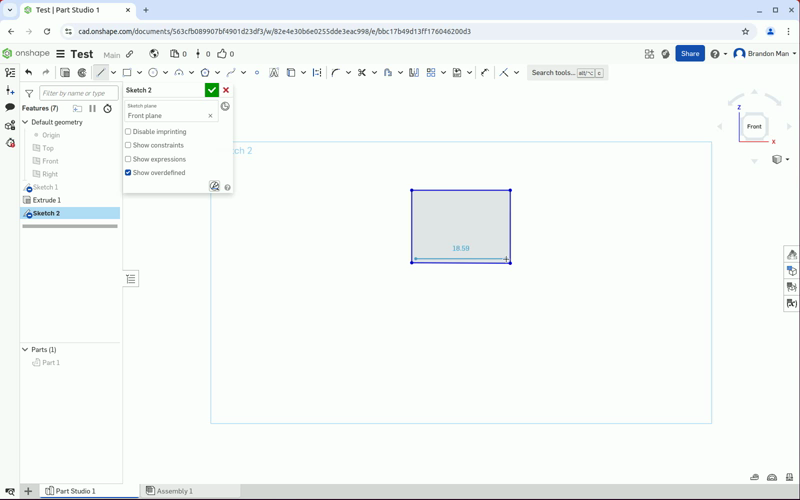
click(506, 258)
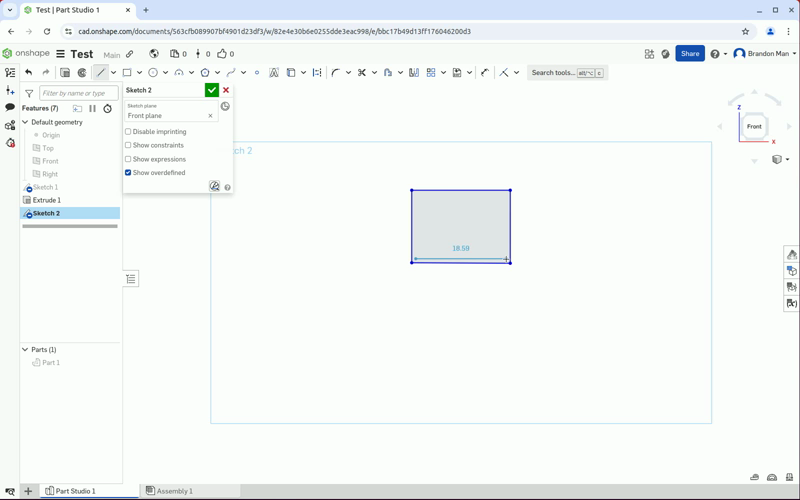
key_up(shift)
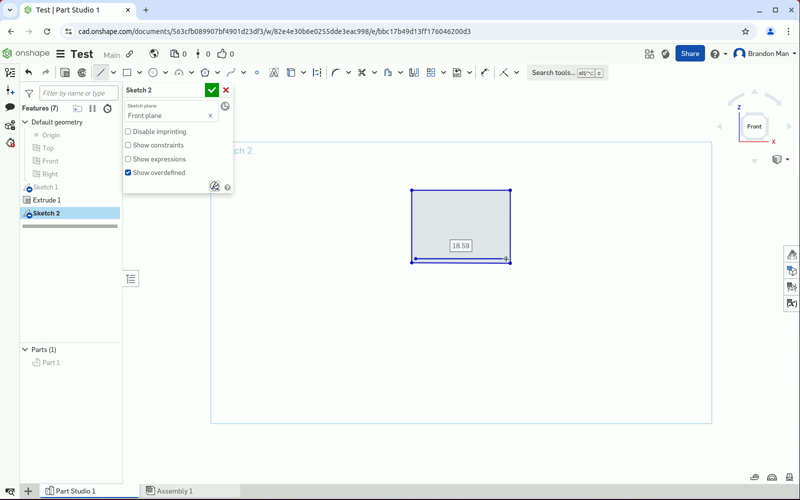
key_down(shift)
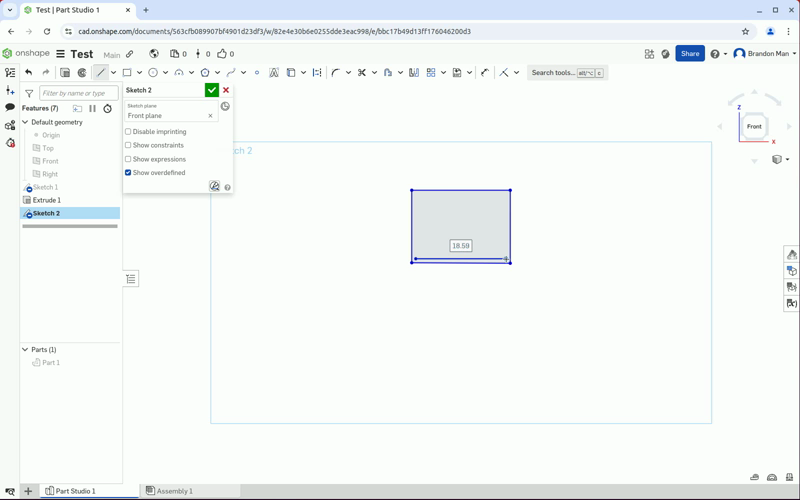
mouse_move(506, 194)
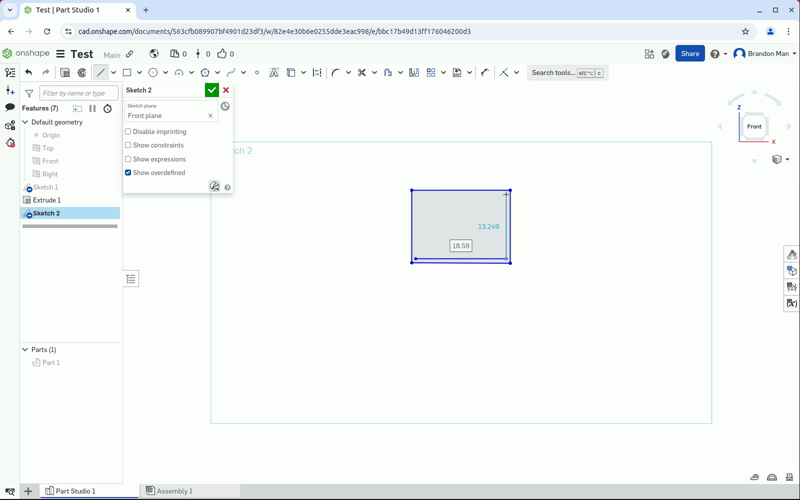
click(506, 194)
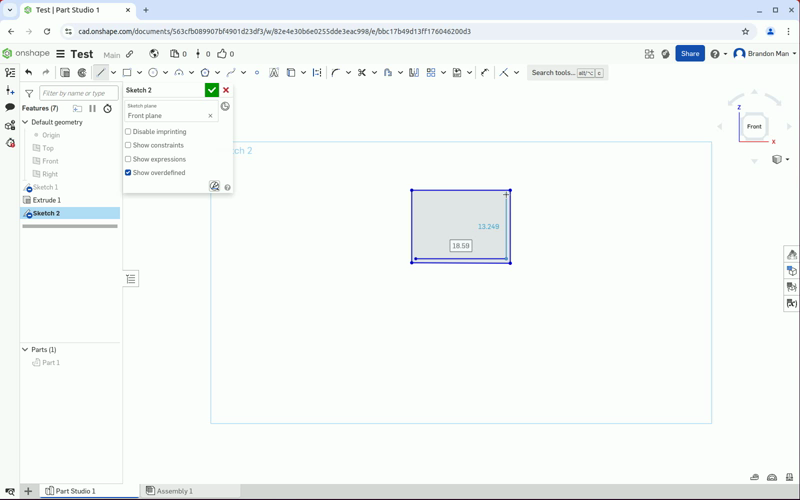
key_up(shift)
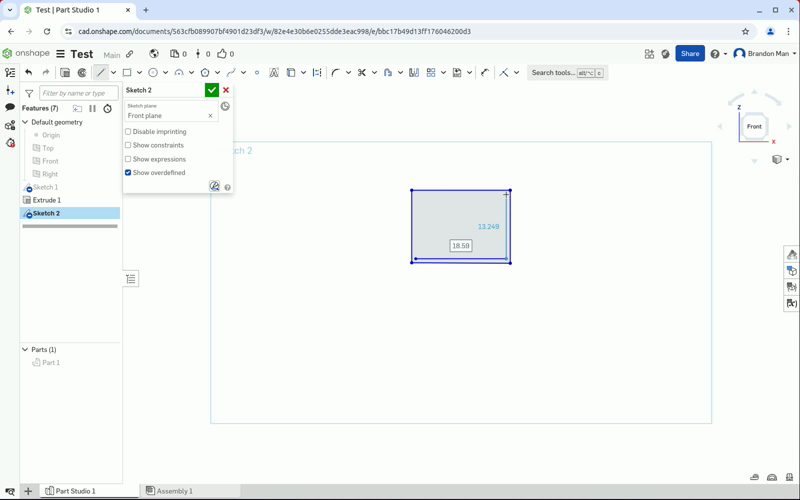
key_down(shift)
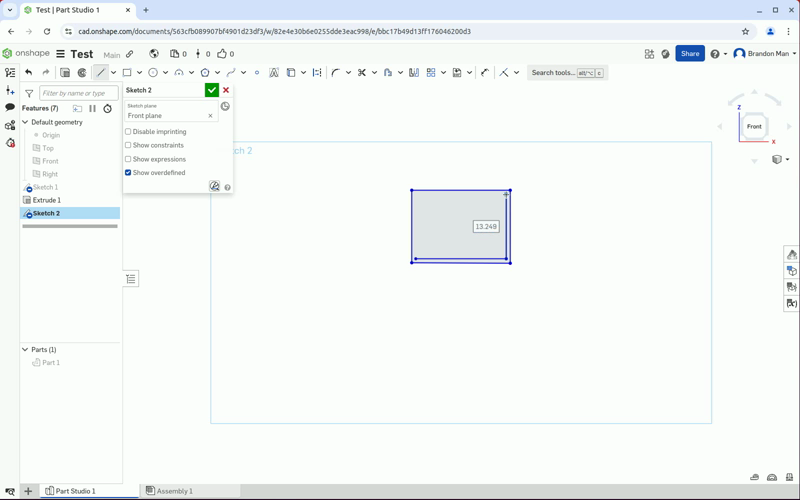
mouse_move(415, 194)
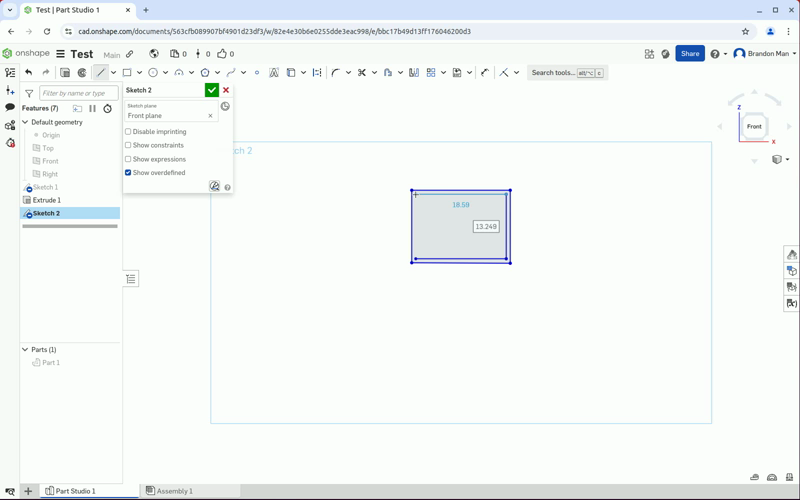
click(415, 194)
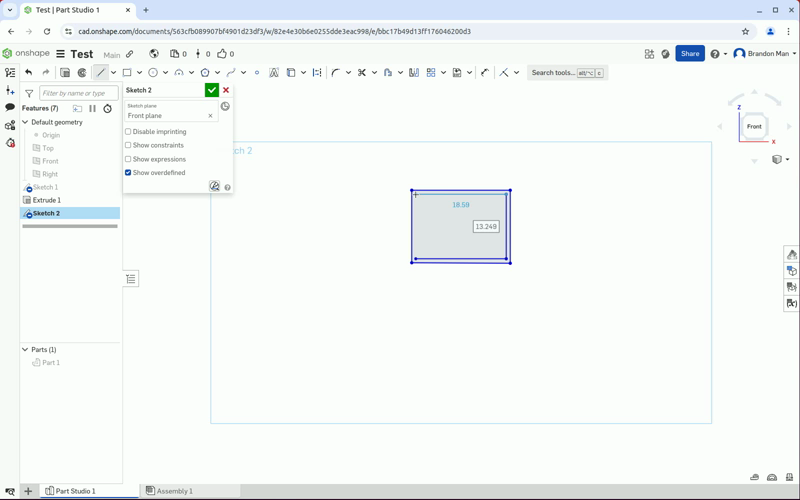
key_up(shift)
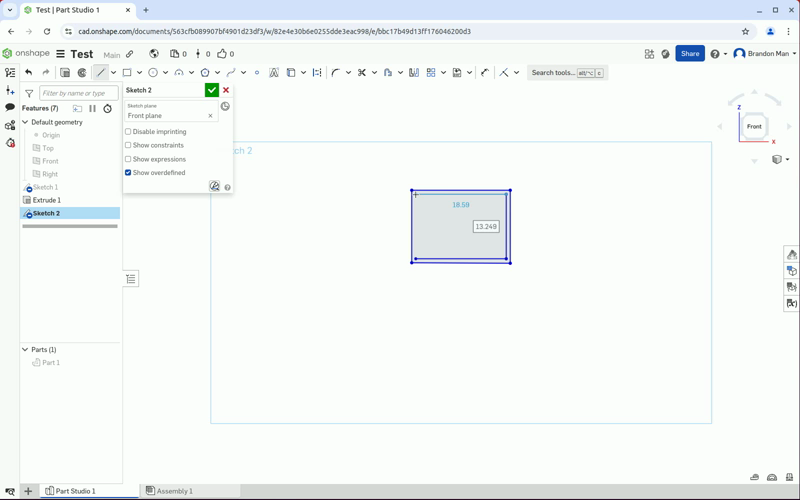
key_down(shift)
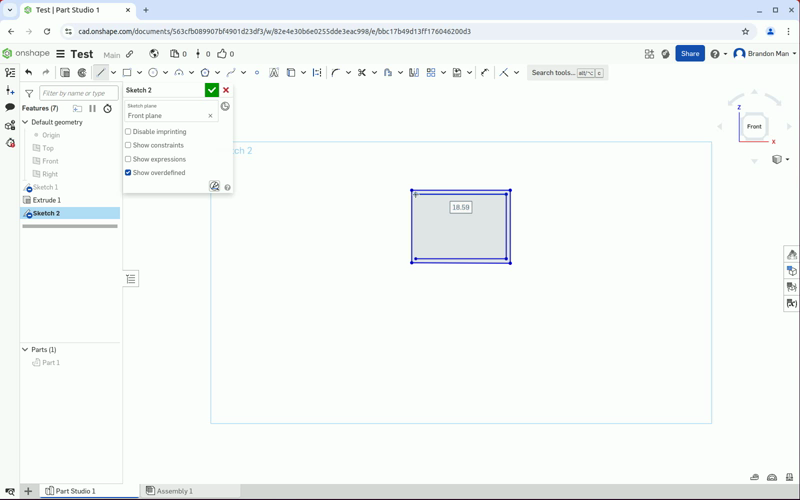
mouse_move(415, 258)
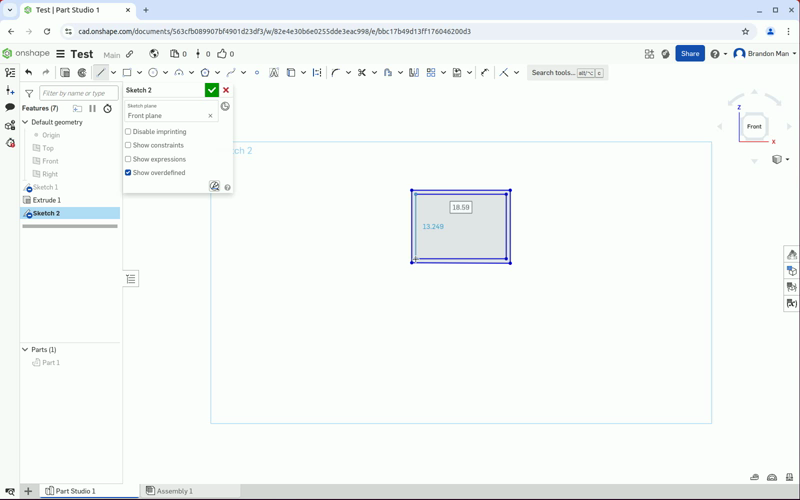
key_up(shift)
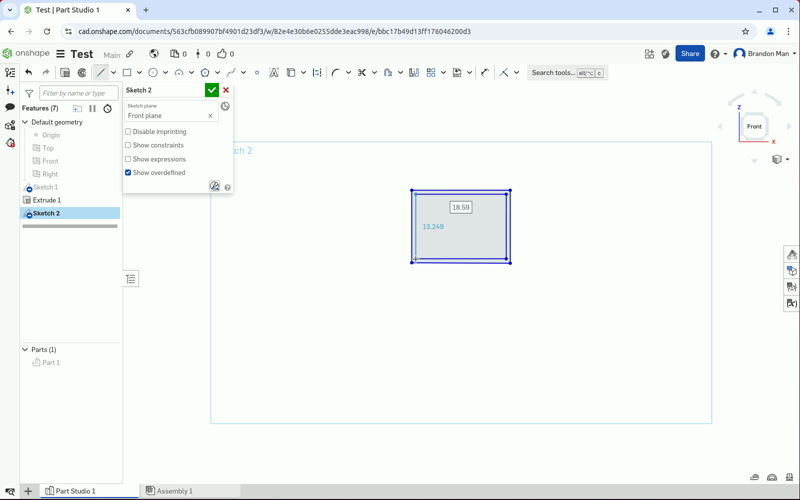
click(415, 258)
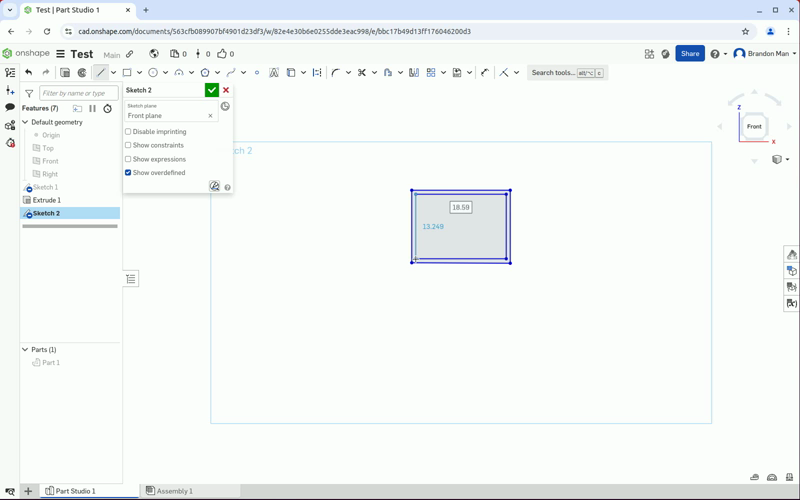
key(esc)
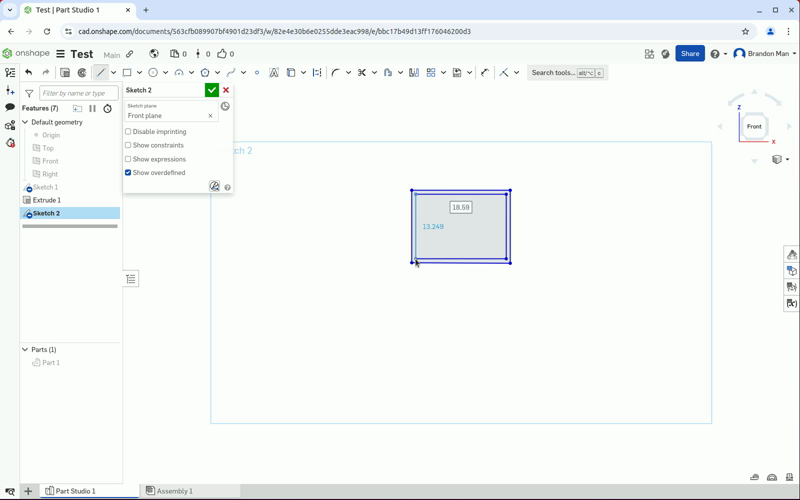
mouse_move(487, 261)
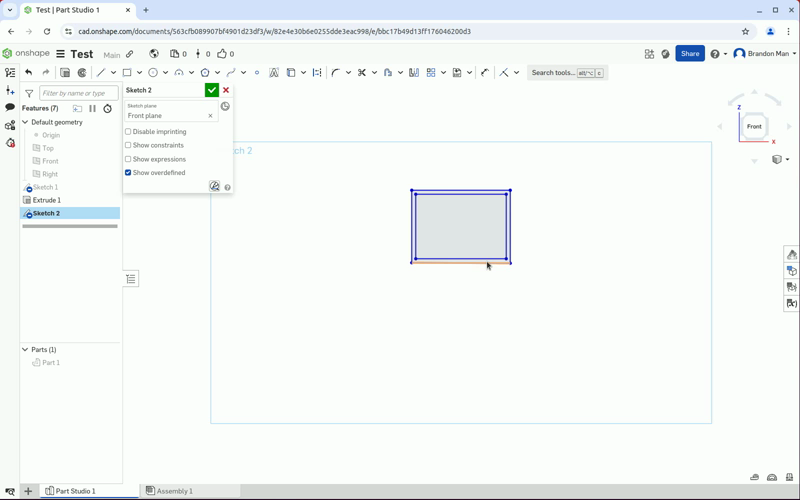
scroll(6)
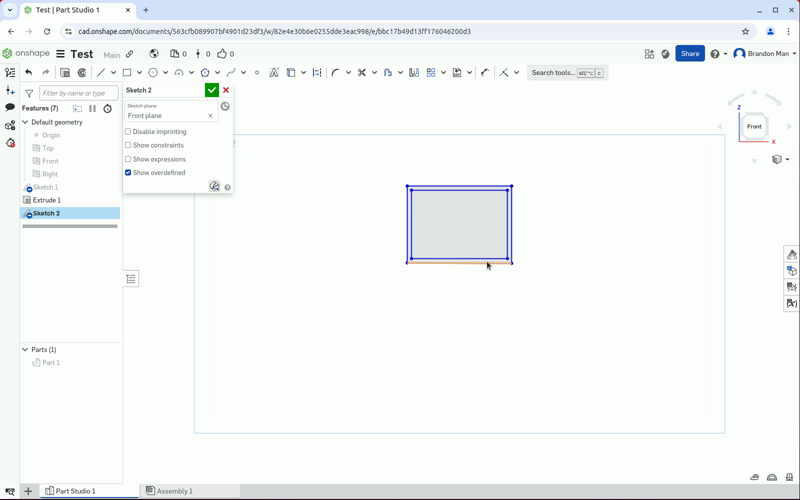
scroll(6)
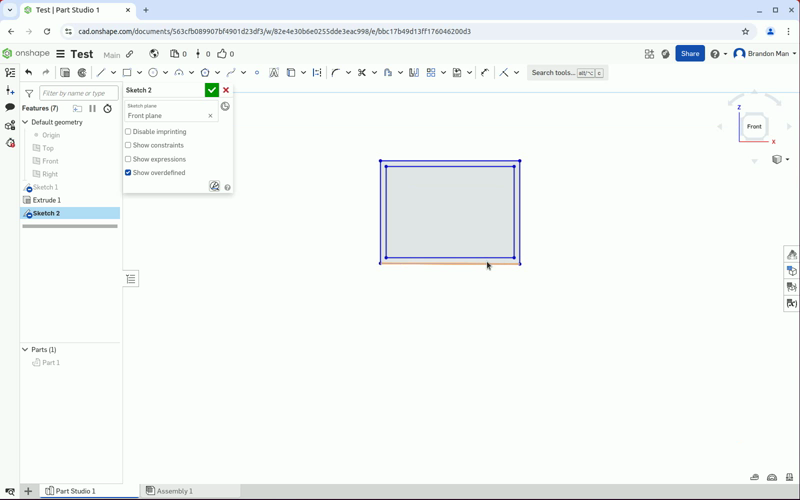
scroll(6)
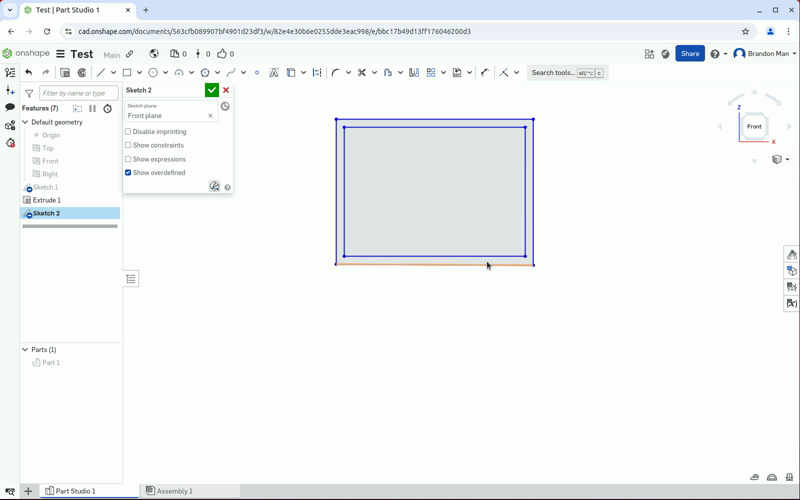
scroll(6)
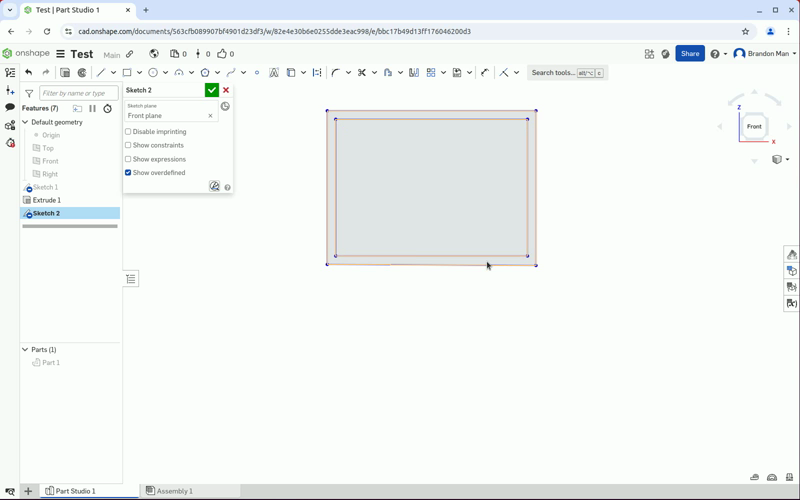
scroll(6)
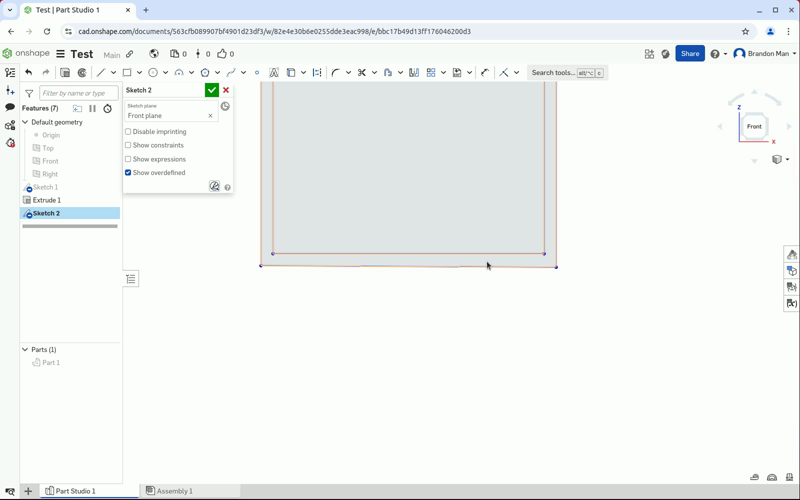
scroll(6)
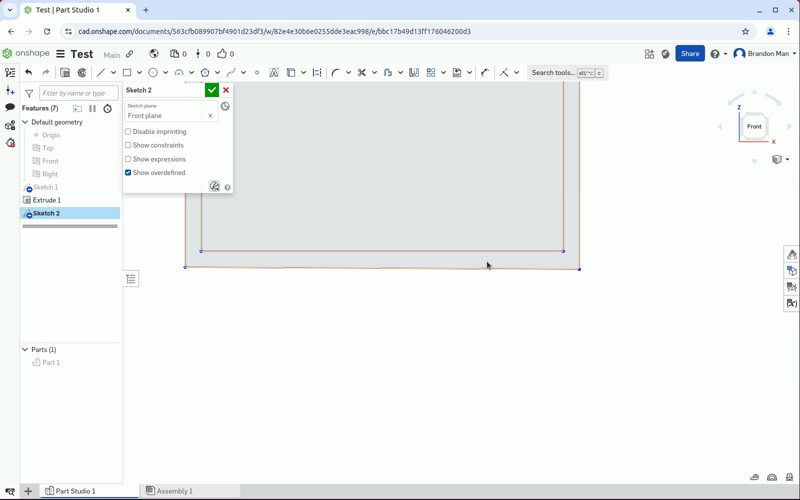
scroll(6)
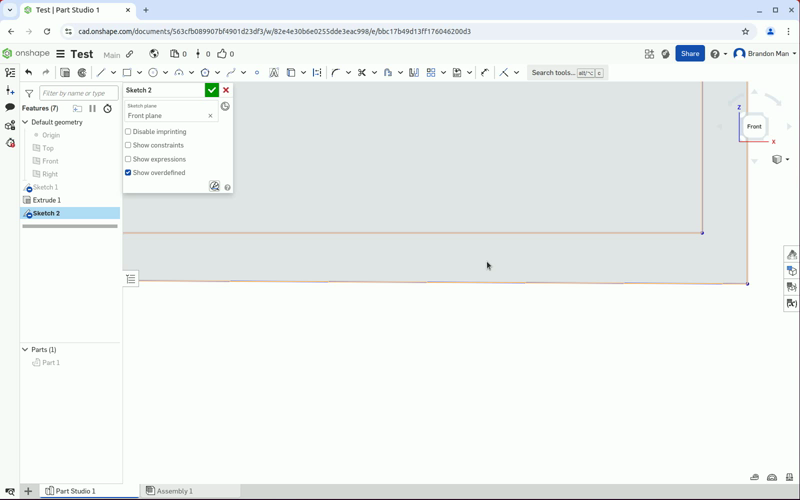
click(487, 261)
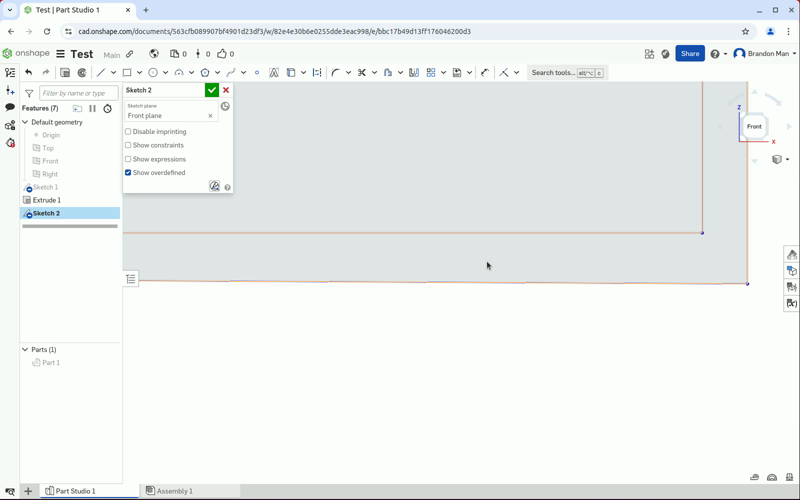
scroll(-6)
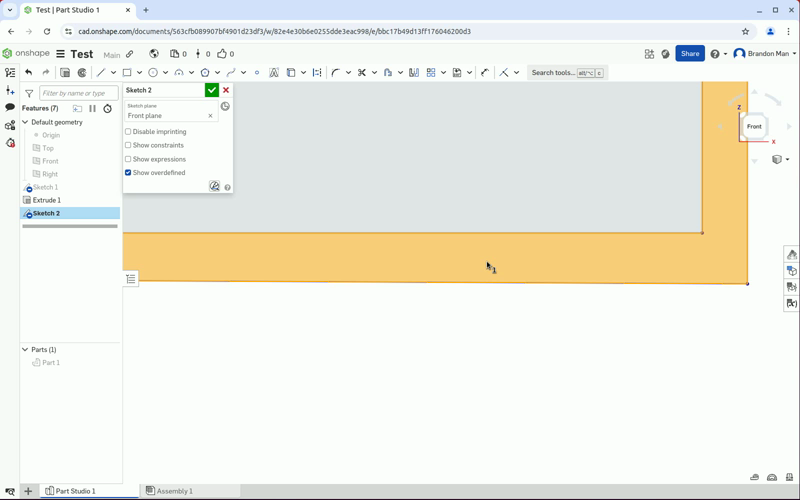
scroll(-6)
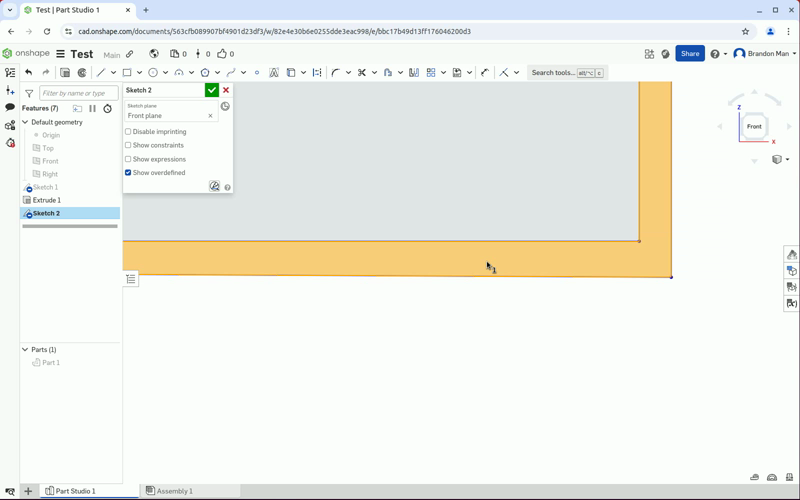
scroll(-6)
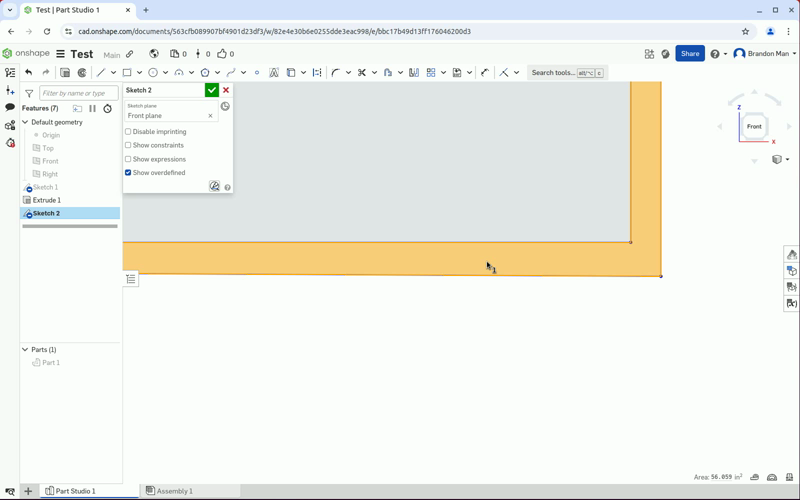
scroll(-6)
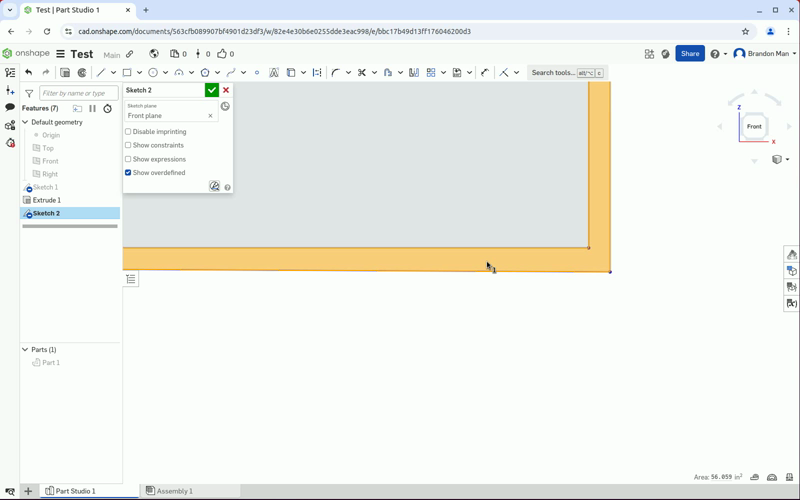
scroll(-6)
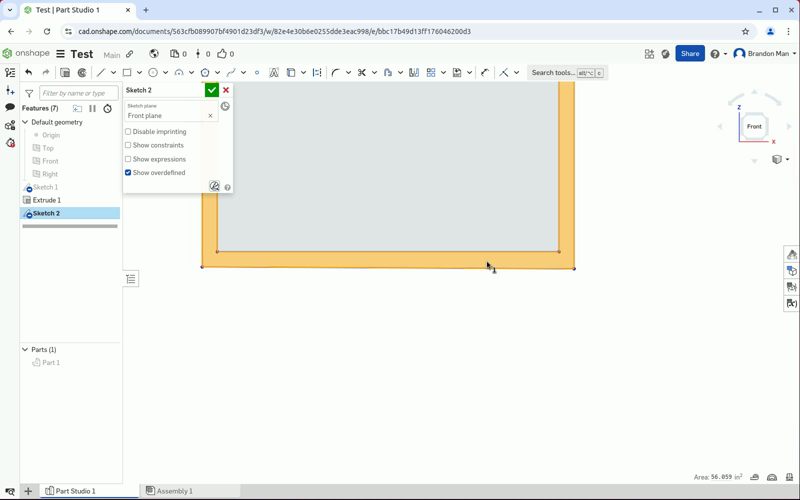
scroll(-6)
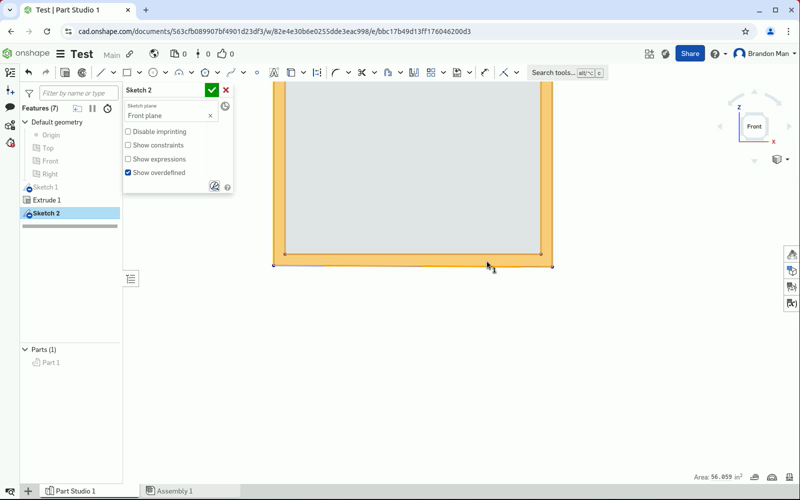
scroll(-6)
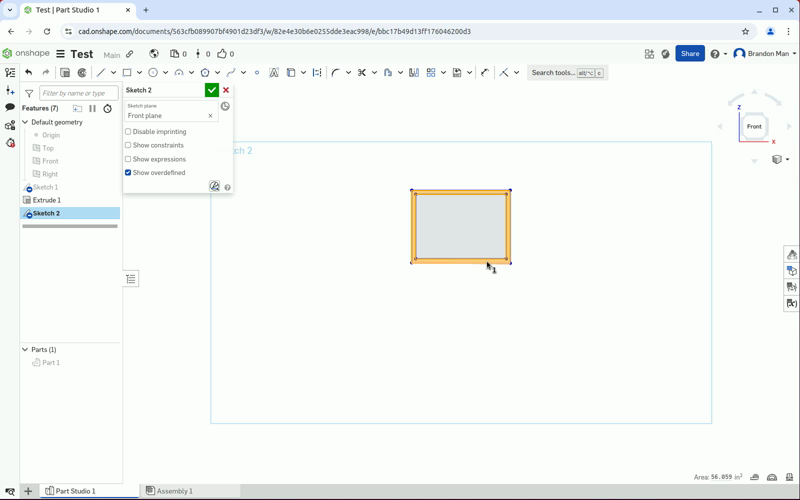
mouse_move(73, 352)
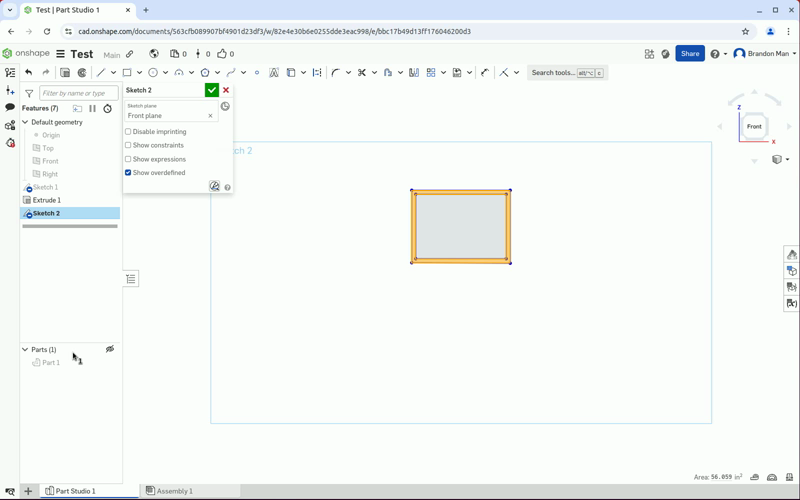
key(shift+y)
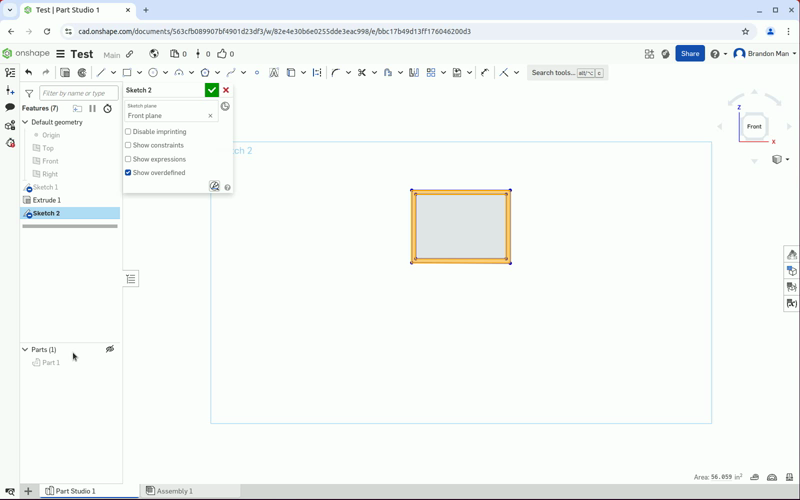
key(shift+e)
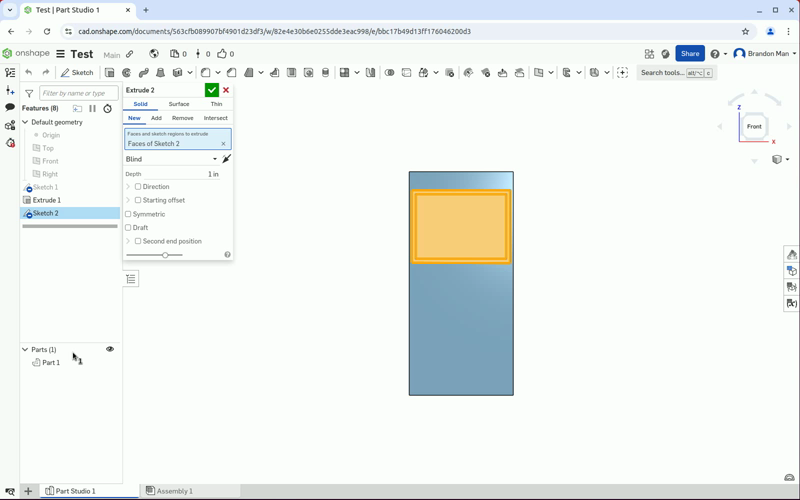
mouse_move(143, 106)
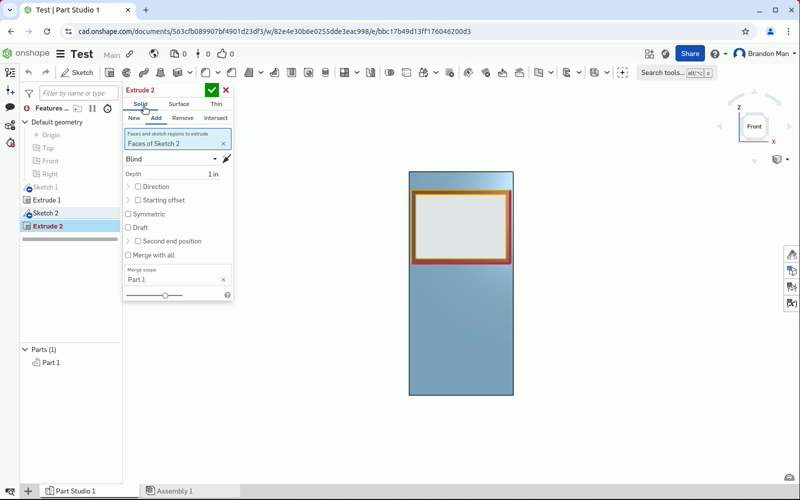
click(143, 106)
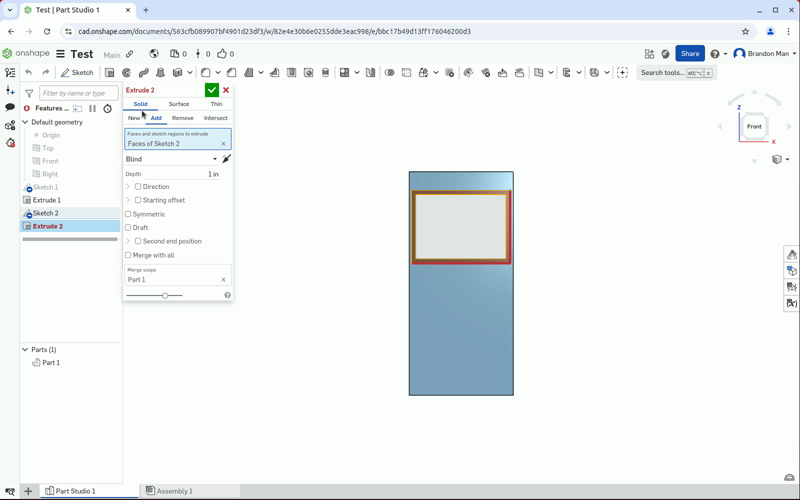
mouse_move(137, 120)
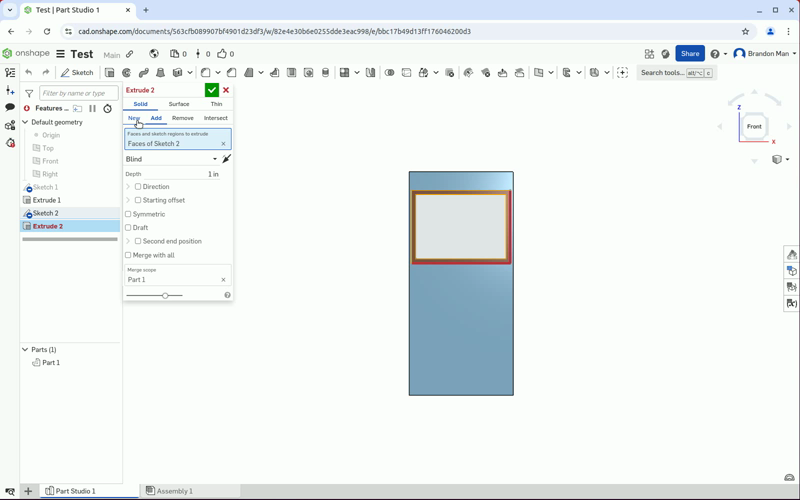
click(137, 120)
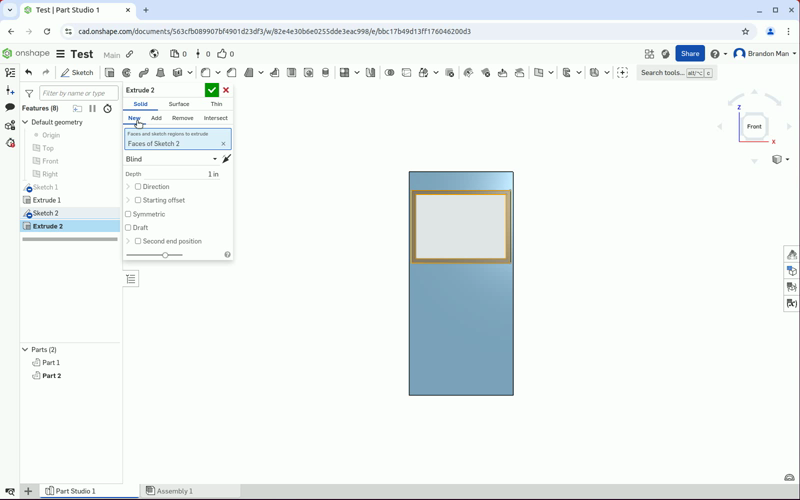
key(tab, 4)
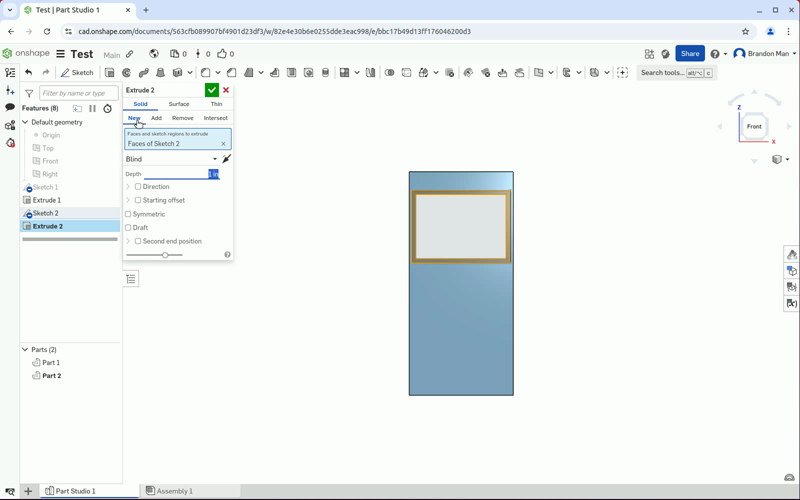
text(1.204)
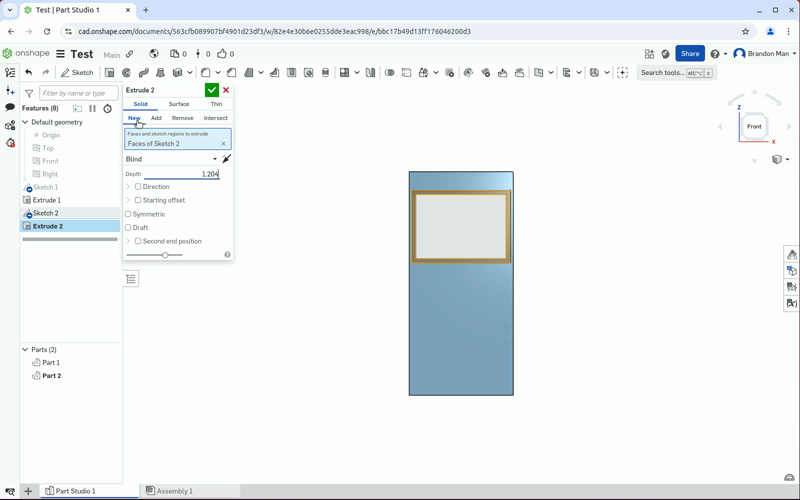
key(enter)
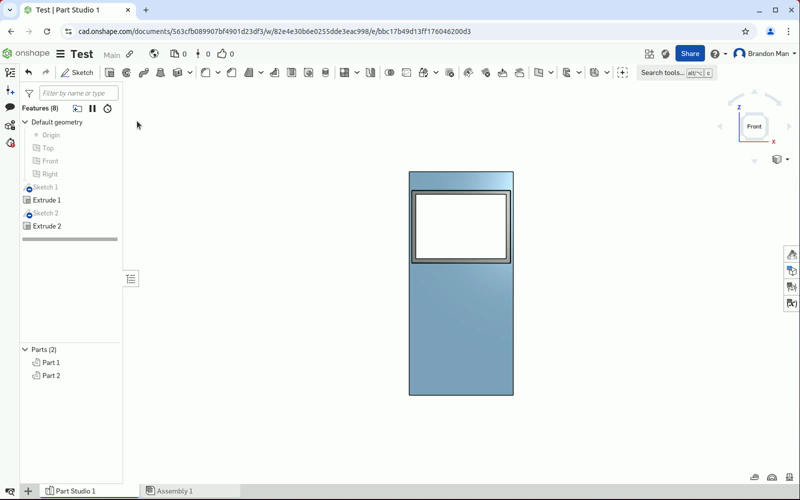
key(shift+h)
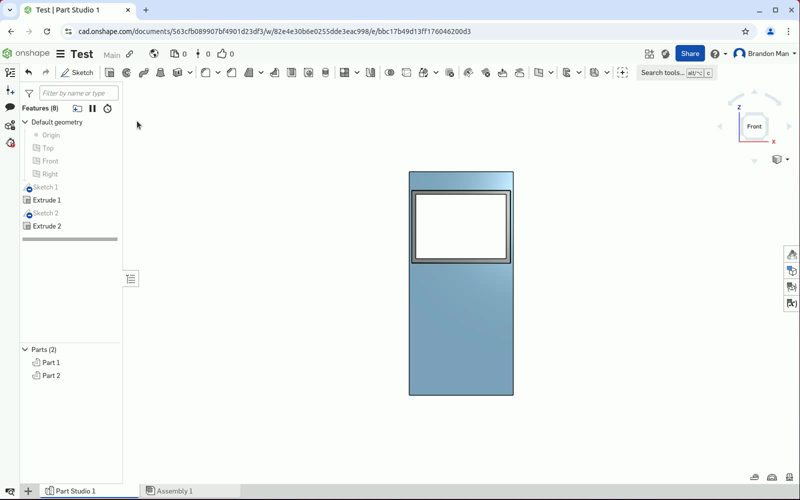
key(shift+h)
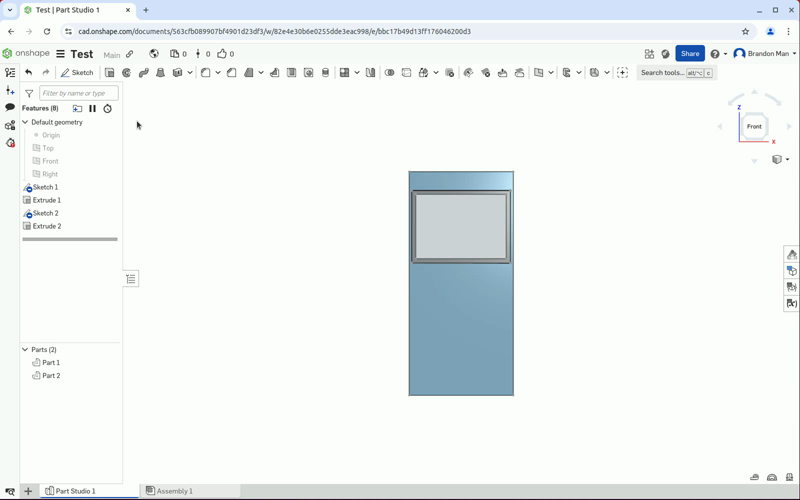
key(shift+7)
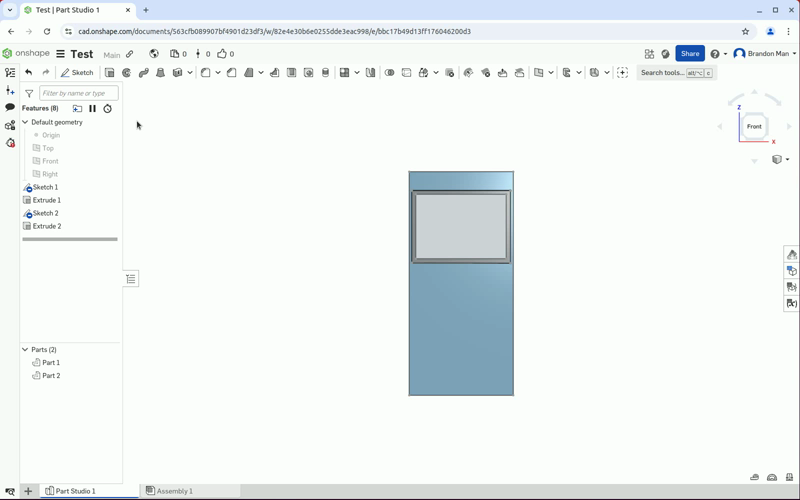
key(left, 2)
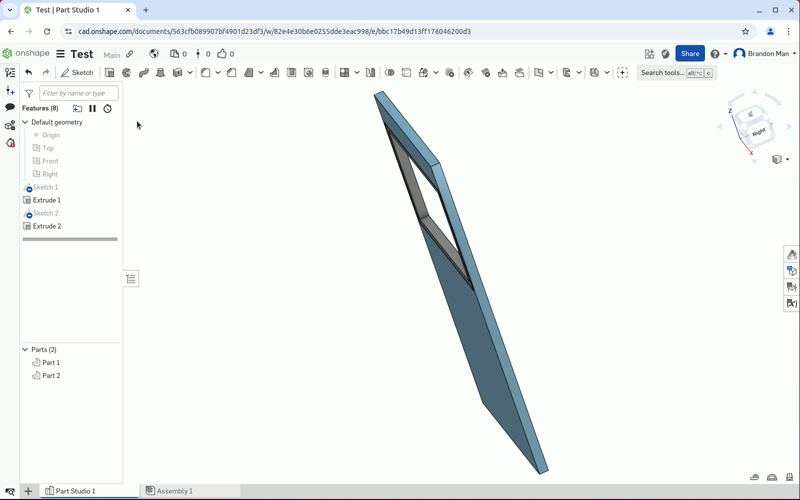
key(down, 2)
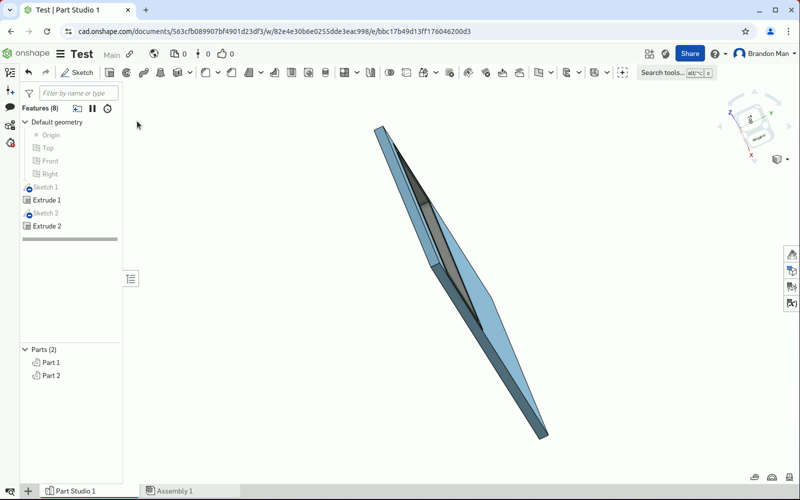
key(up, 2)
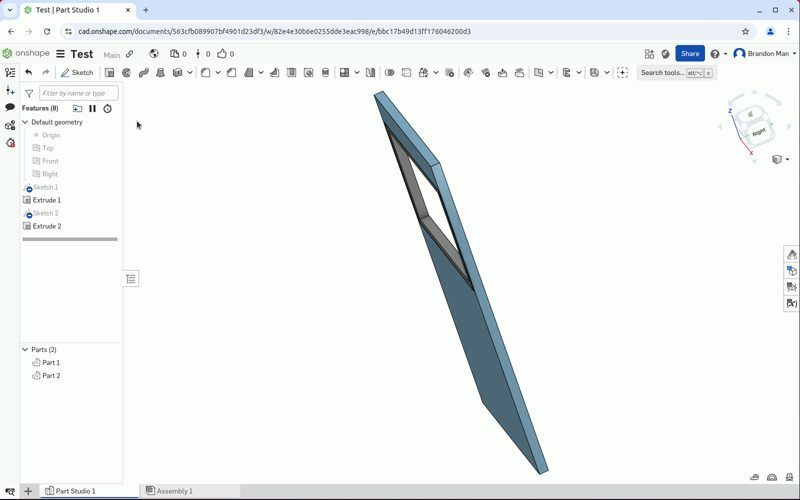
key(right, 2)
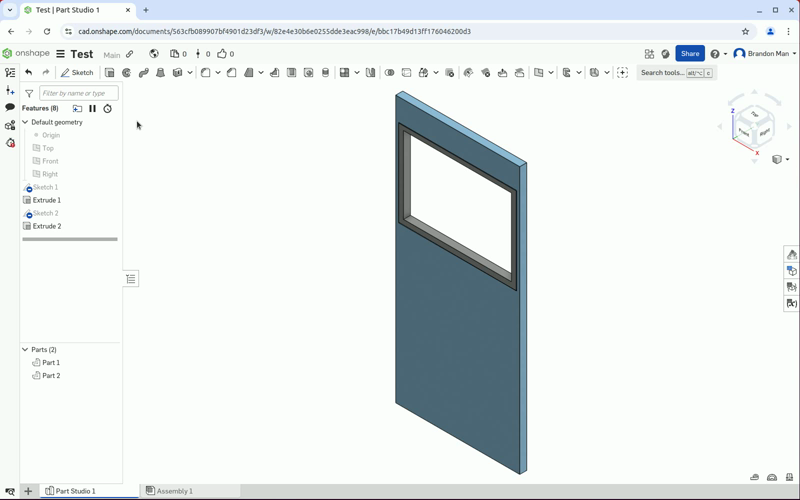
mouse_move(73, 189)
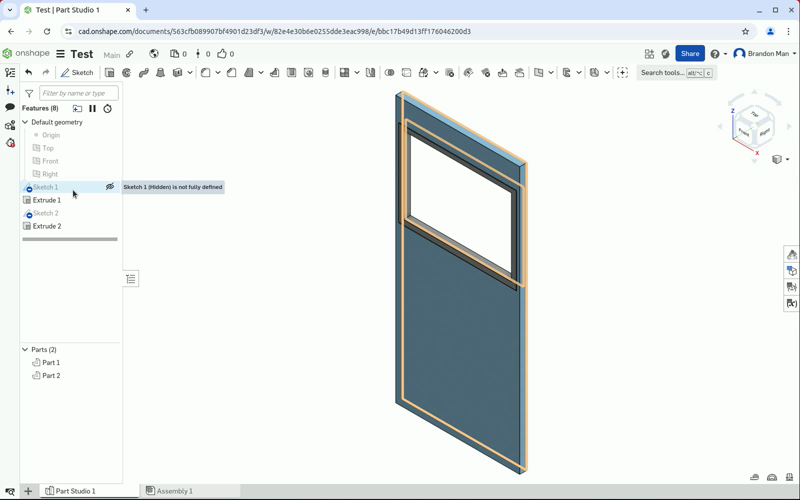
click(73, 189)